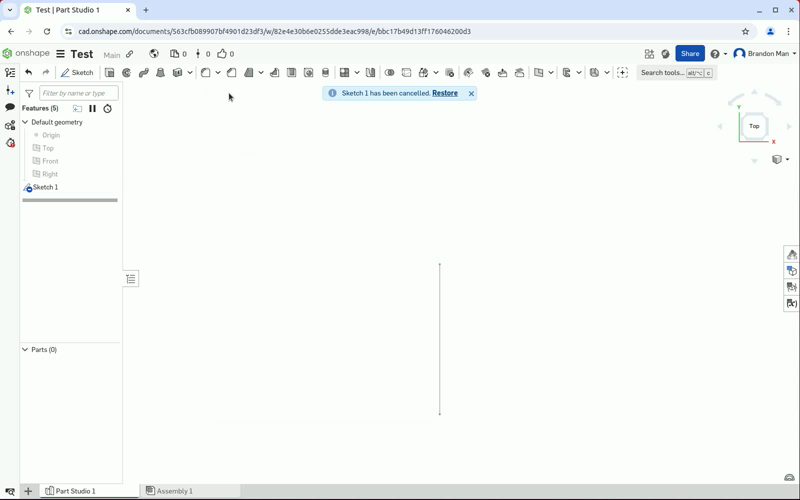
key(shift+h)
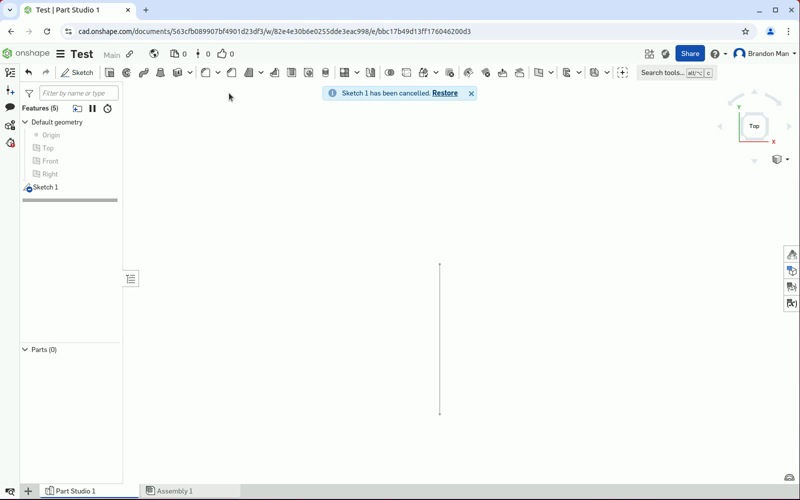
key(shift+s)
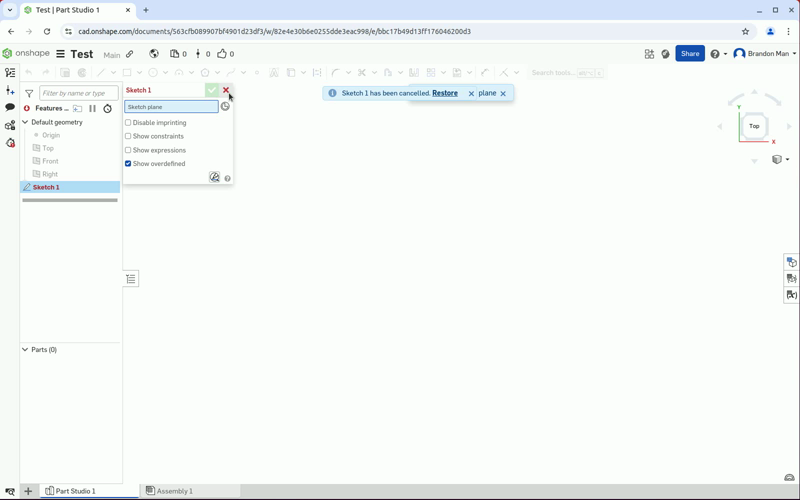
mouse_move(73, 150)
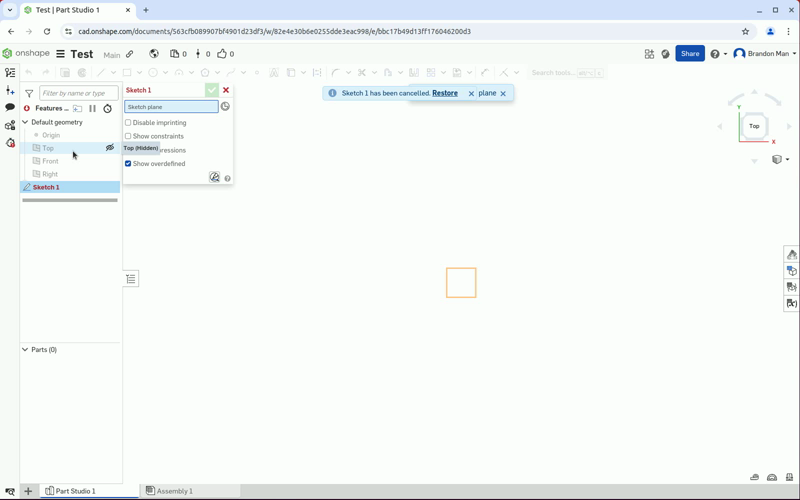
click(73, 150)
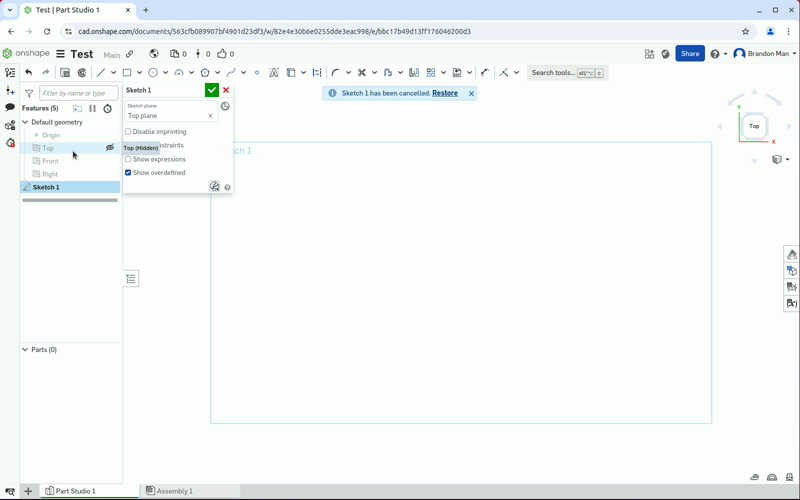
mouse_move(73, 352)
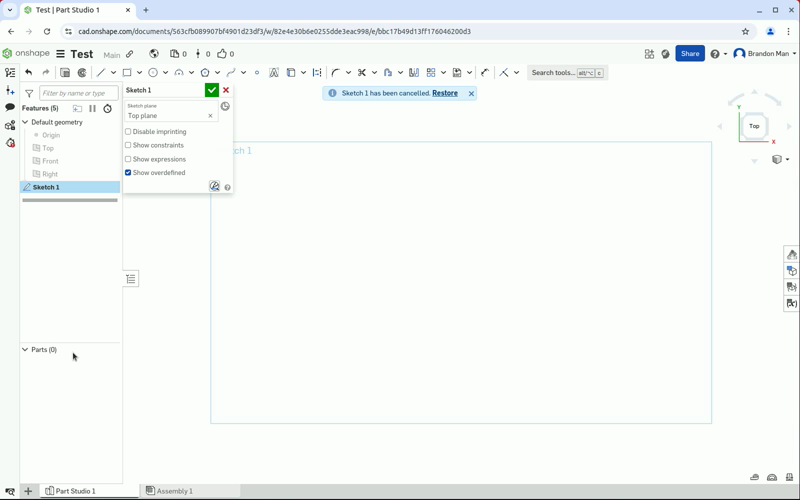
key(y)
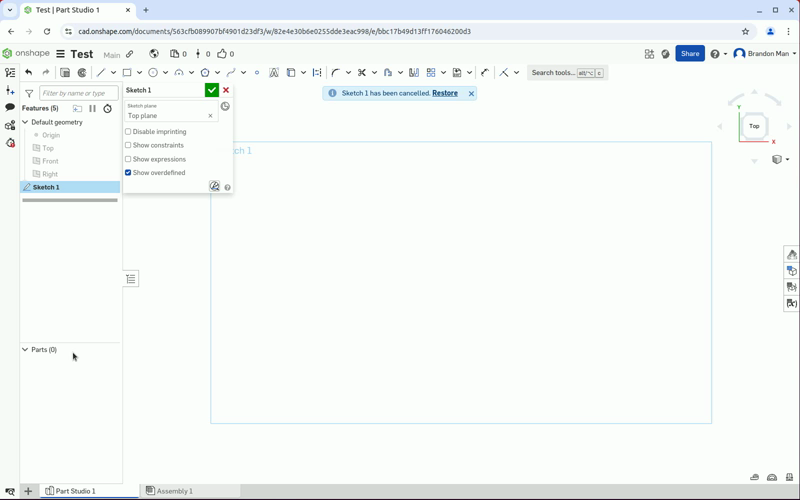
key(a)
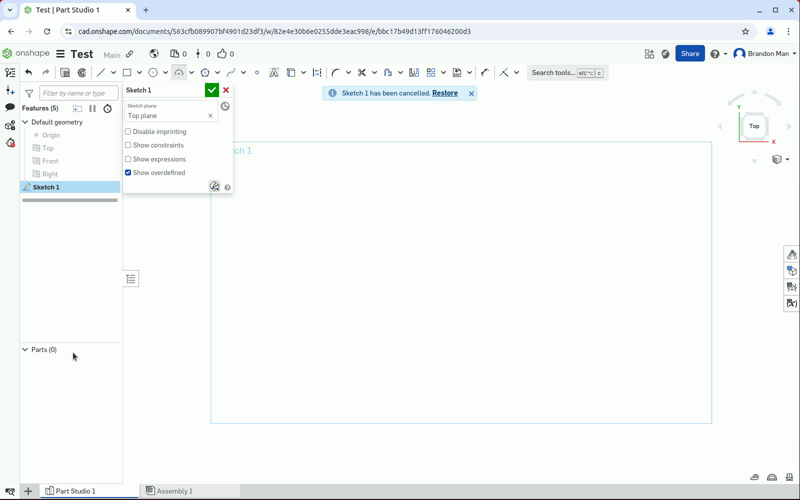
key_down(shift)
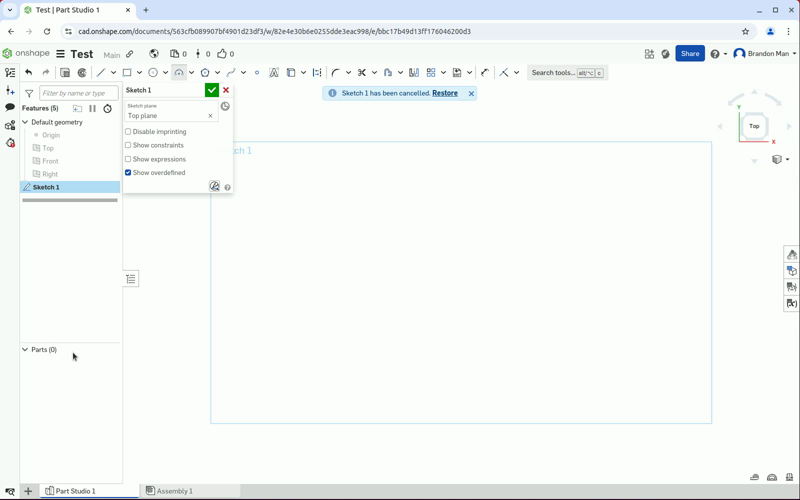
mouse_move(438, 375)
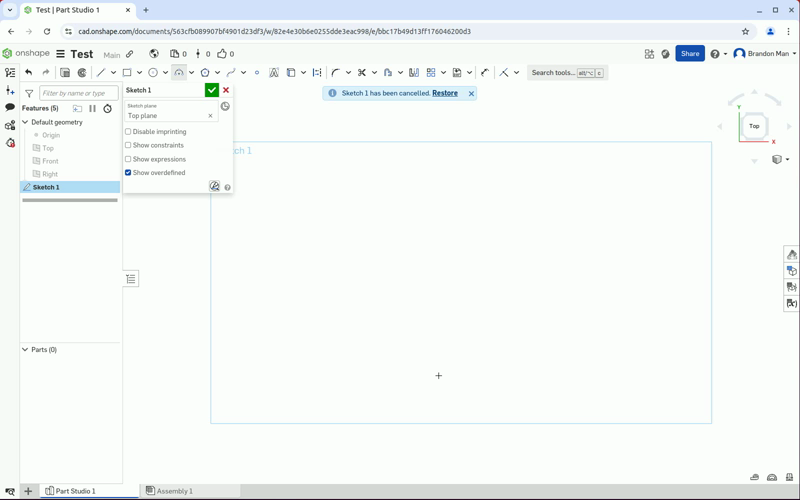
click(438, 375)
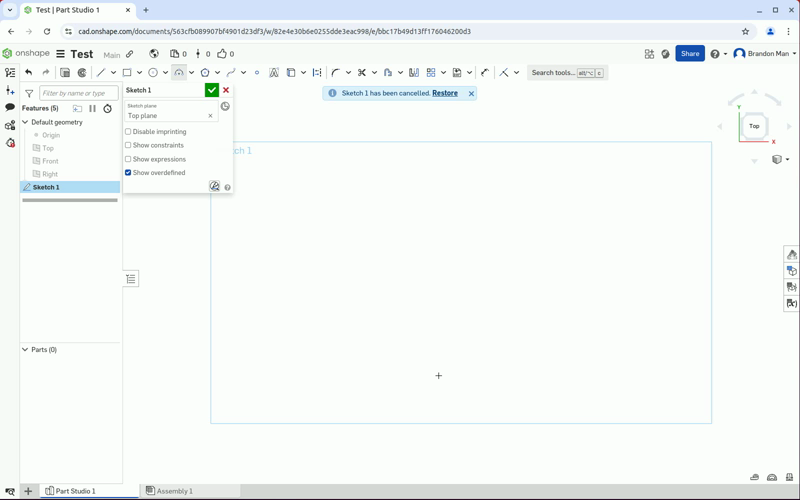
key_up(shift)
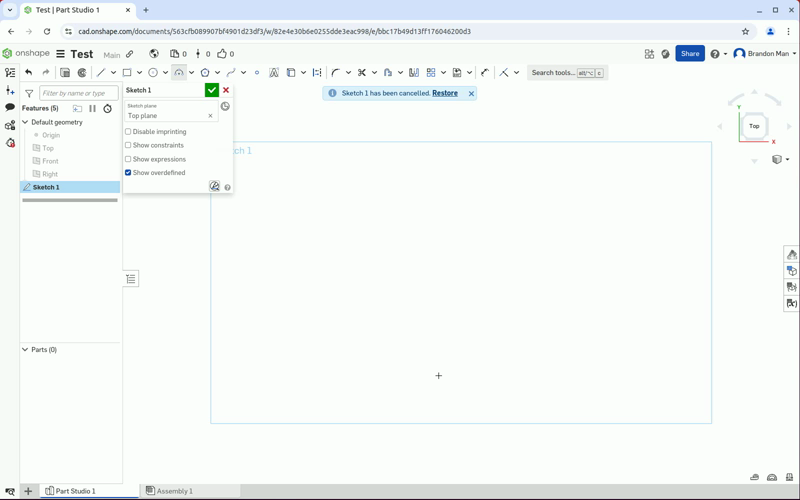
key_down(shift)
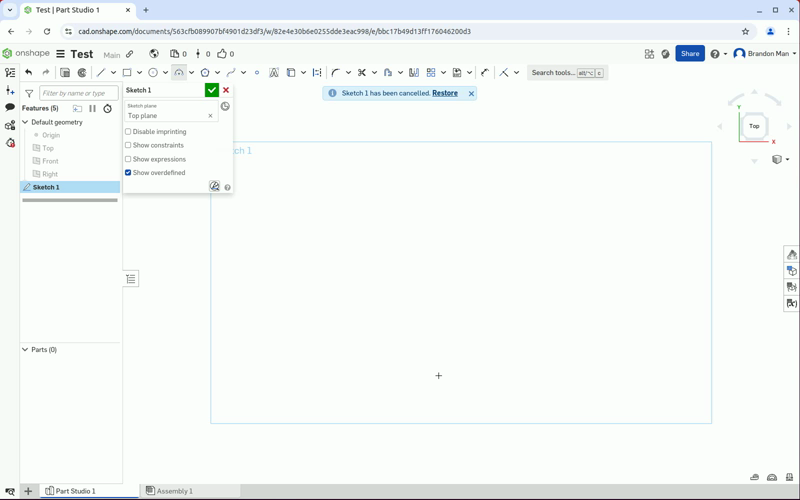
mouse_move(481, 375)
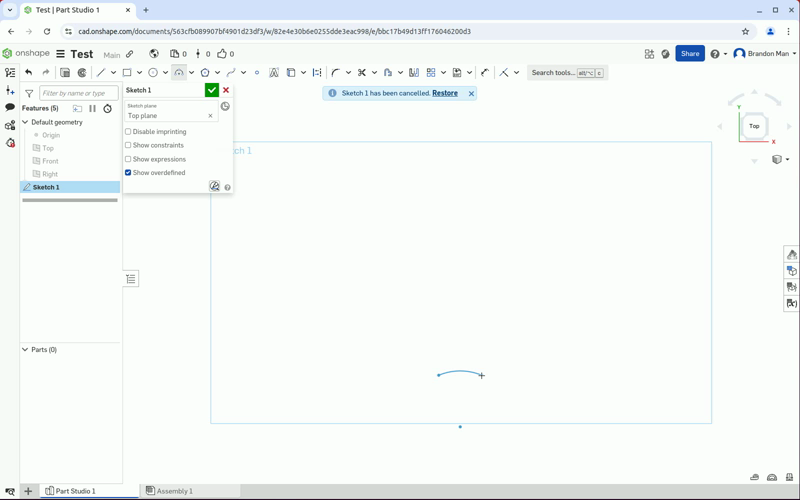
click(481, 375)
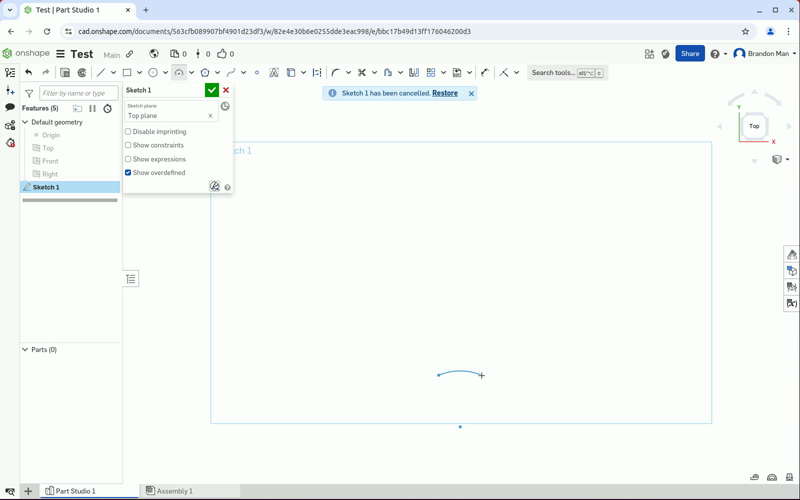
mouse_move(460, 192)
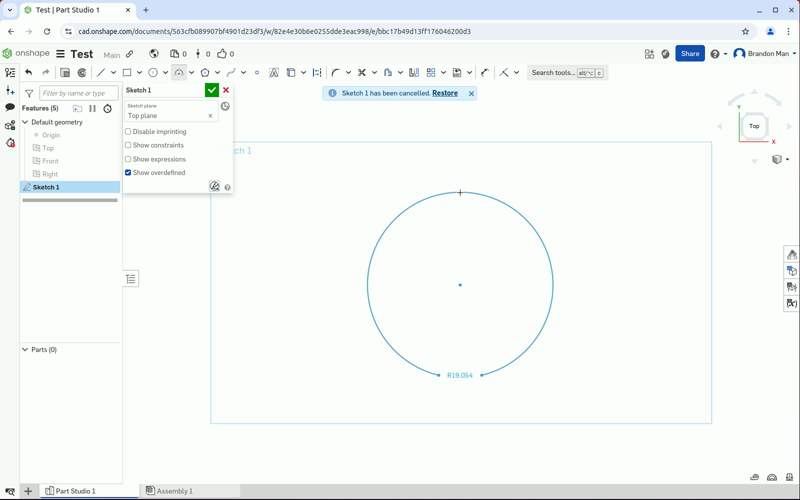
click(460, 192)
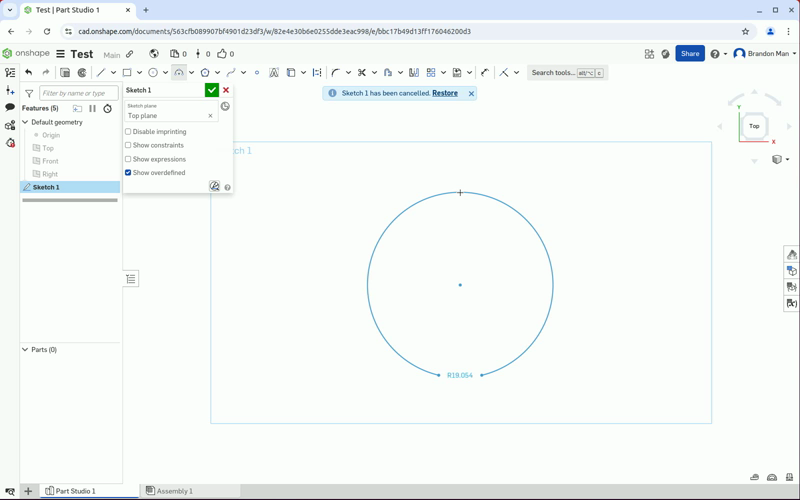
key_up(shift)
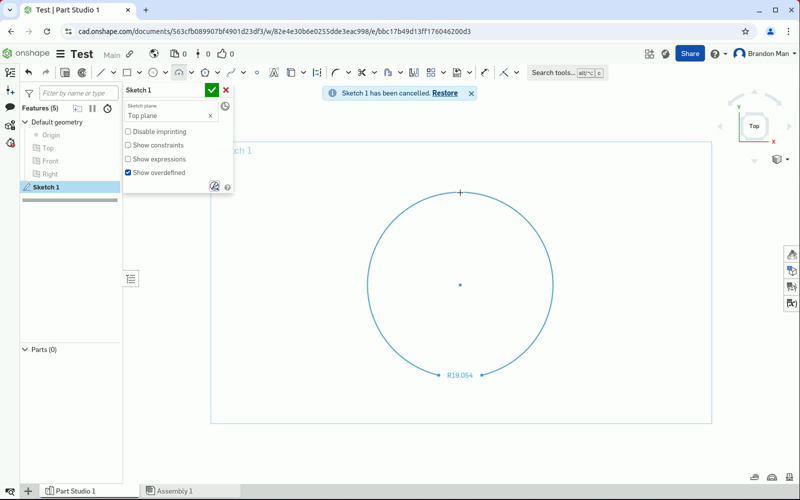
key(esc)
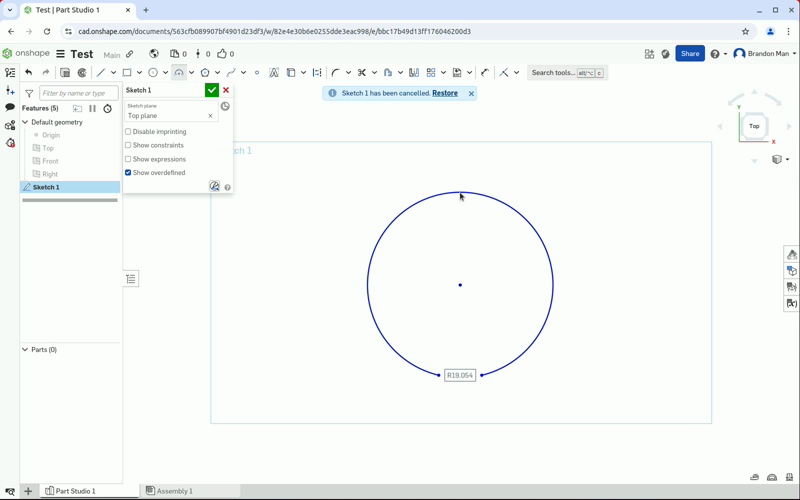
key(l)
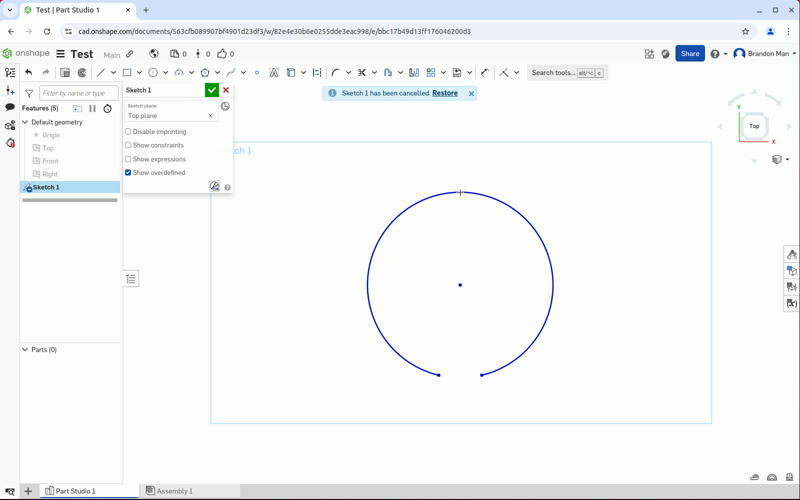
mouse_move(481, 375)
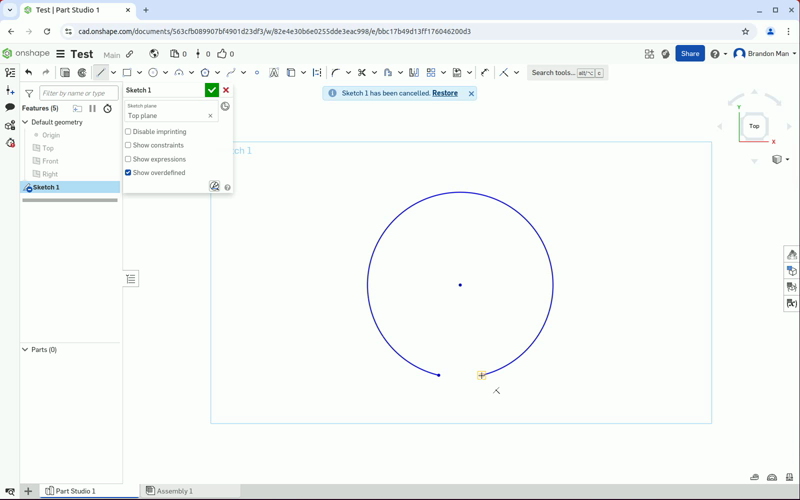
click(481, 375)
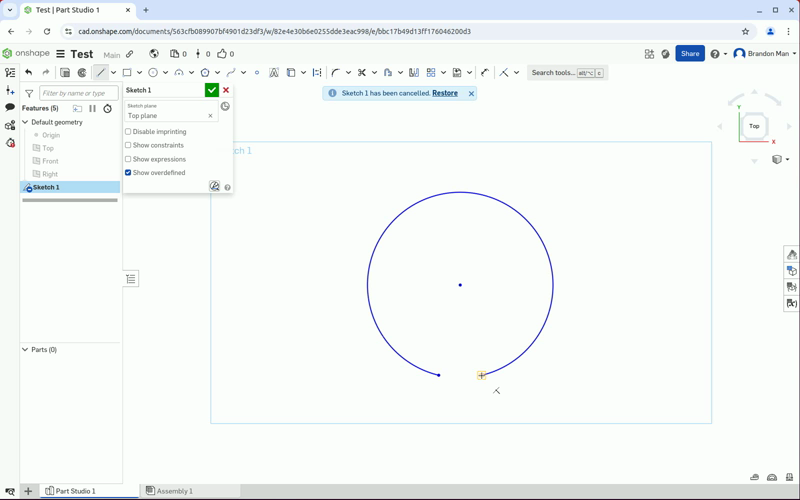
key_down(shift)
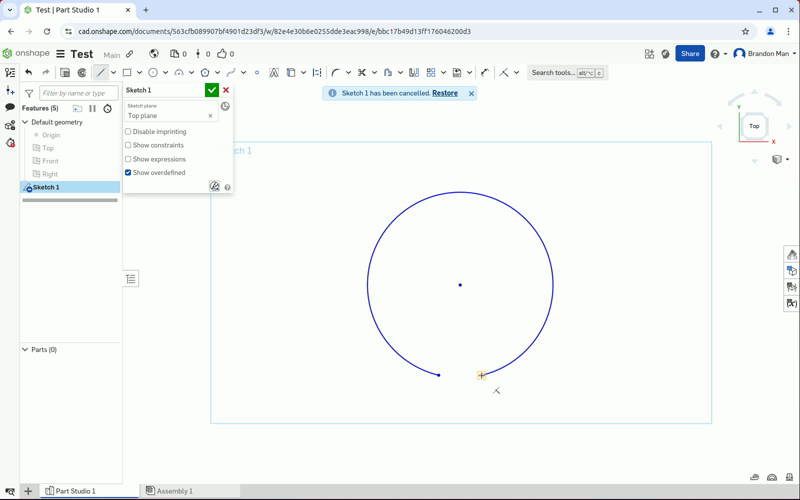
mouse_move(481, 303)
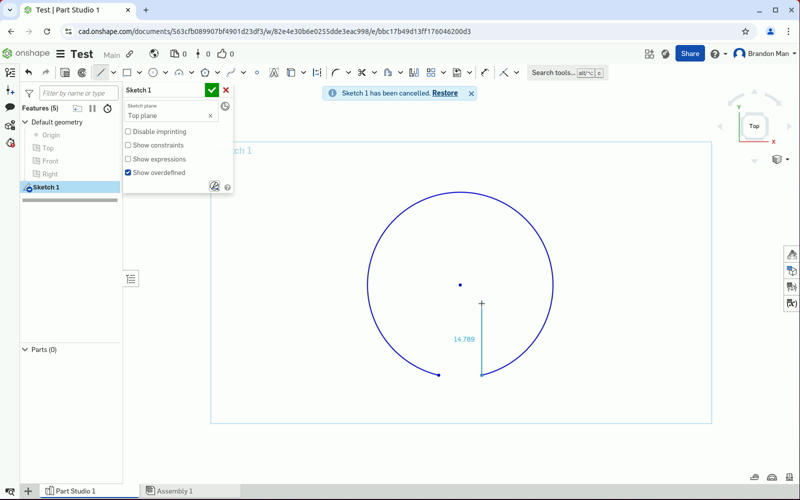
click(481, 303)
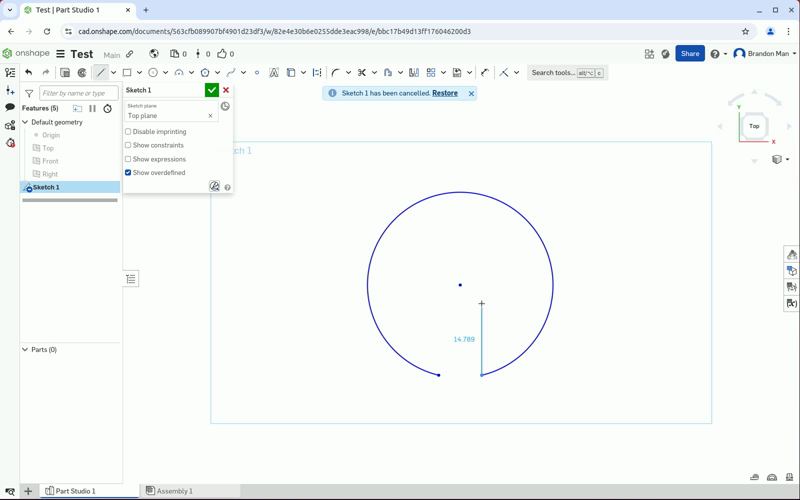
key_up(shift)
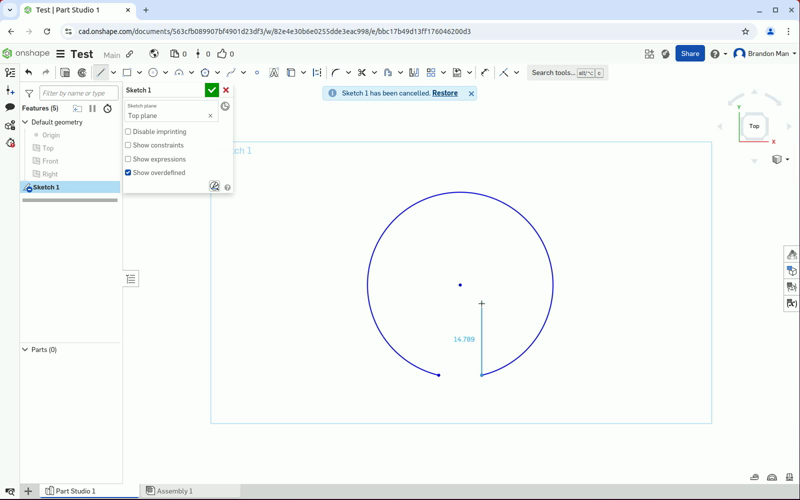
key(esc)
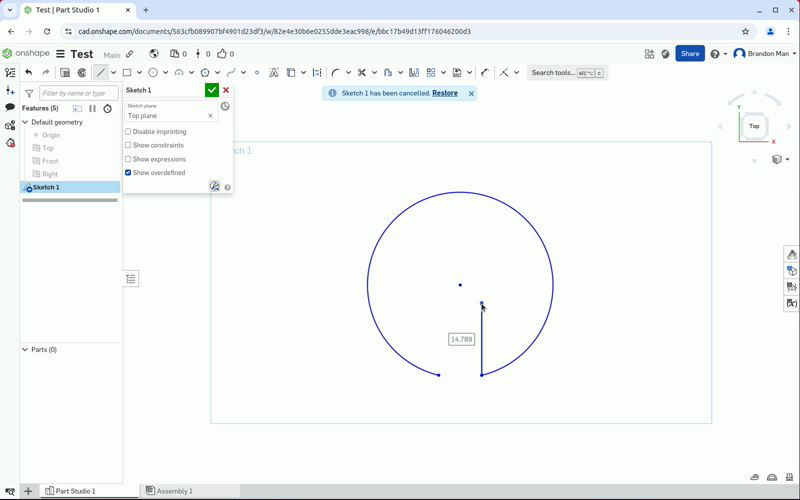
key(a)
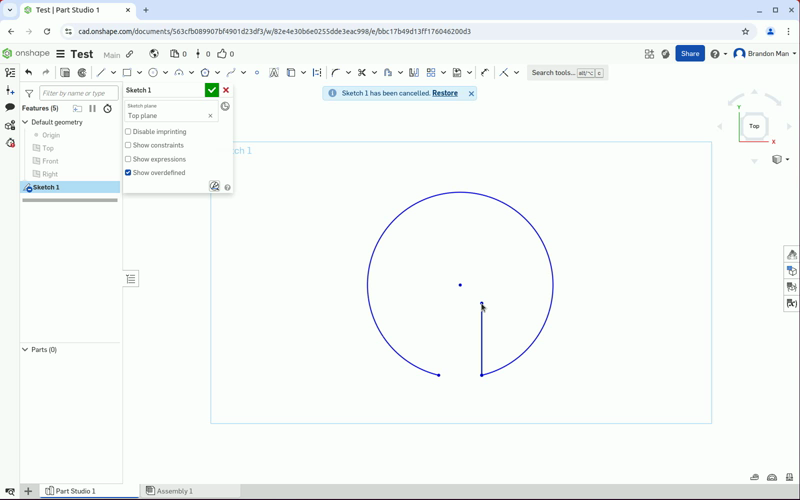
mouse_move(481, 303)
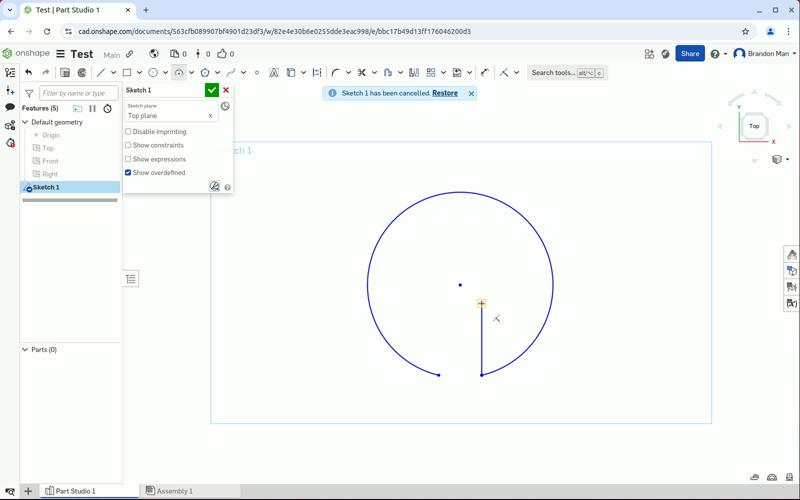
click(481, 303)
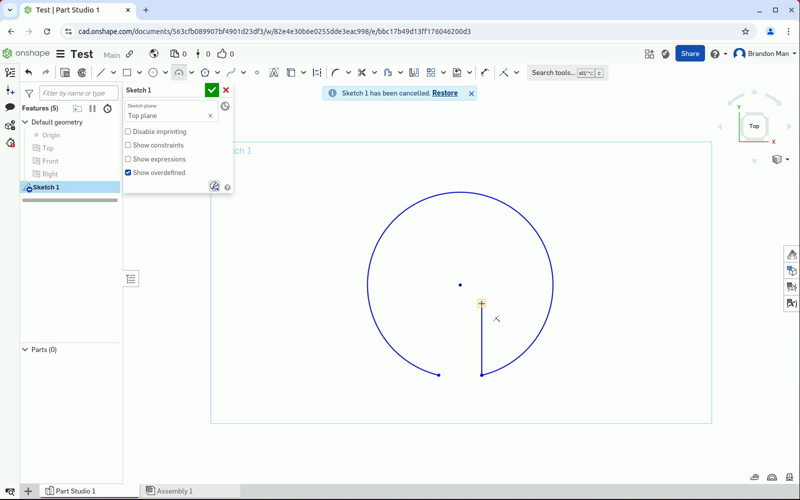
key_down(shift)
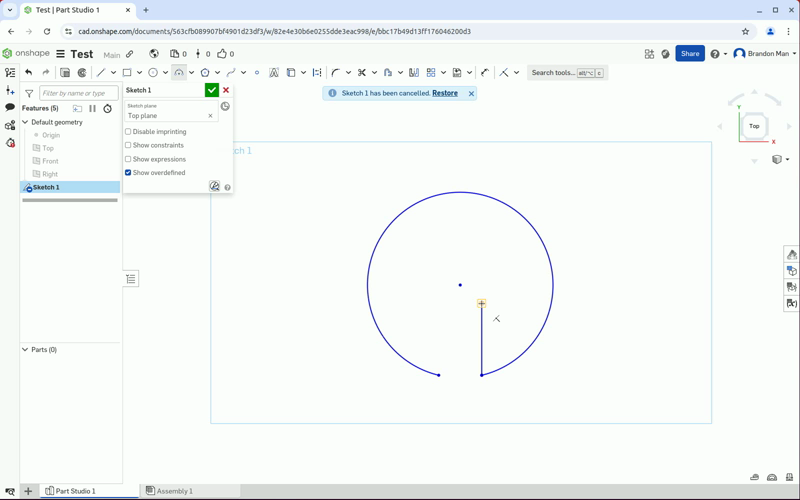
mouse_move(438, 303)
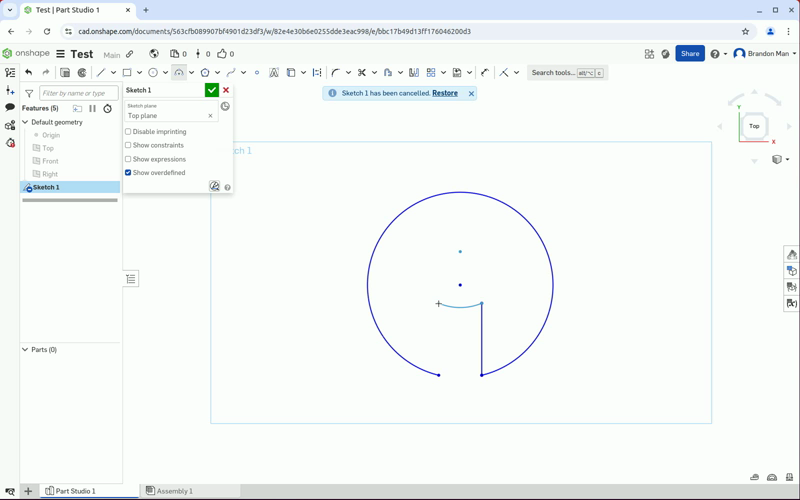
click(438, 303)
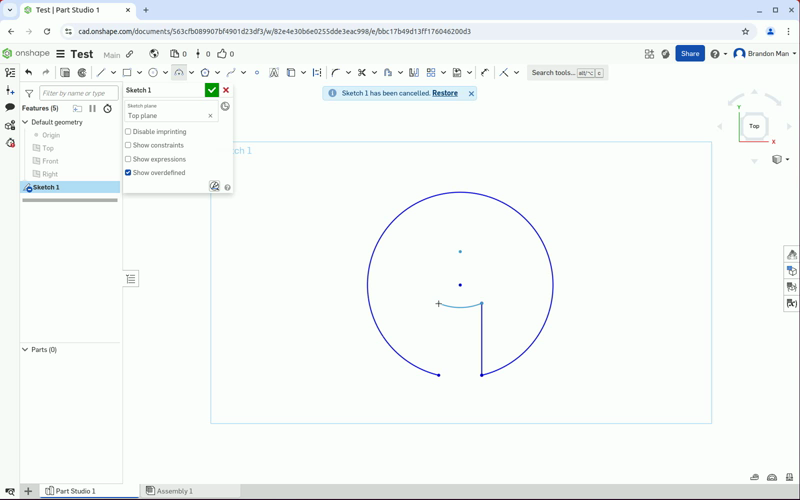
mouse_move(460, 254)
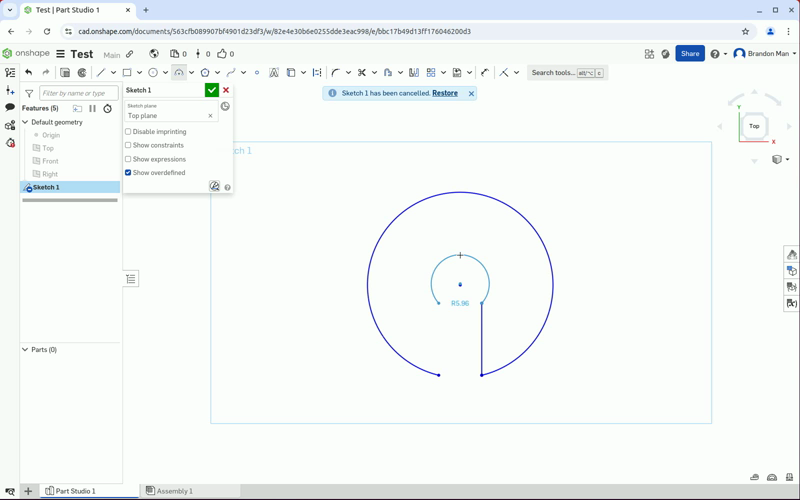
click(460, 254)
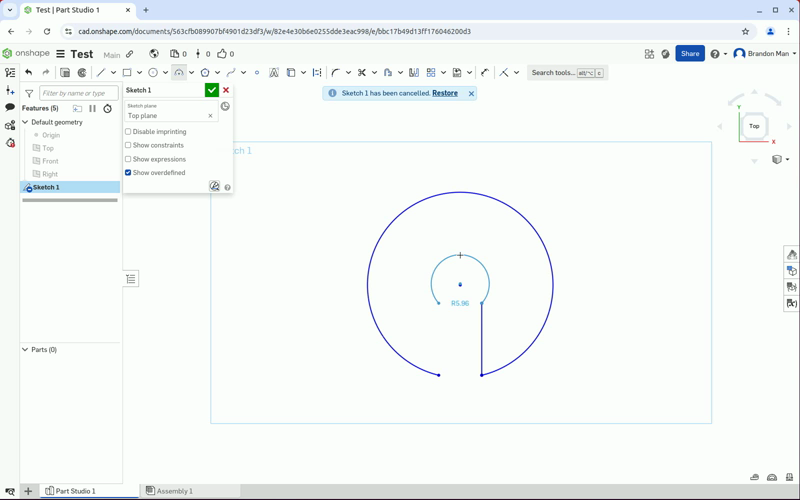
key_up(shift)
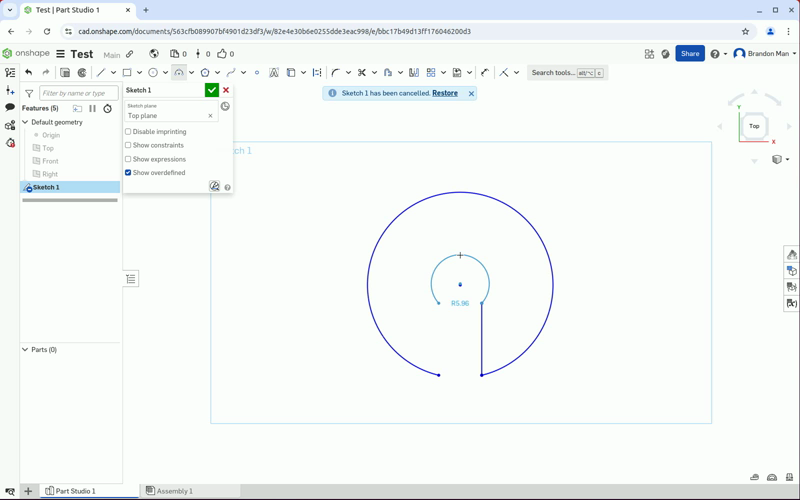
key(esc)
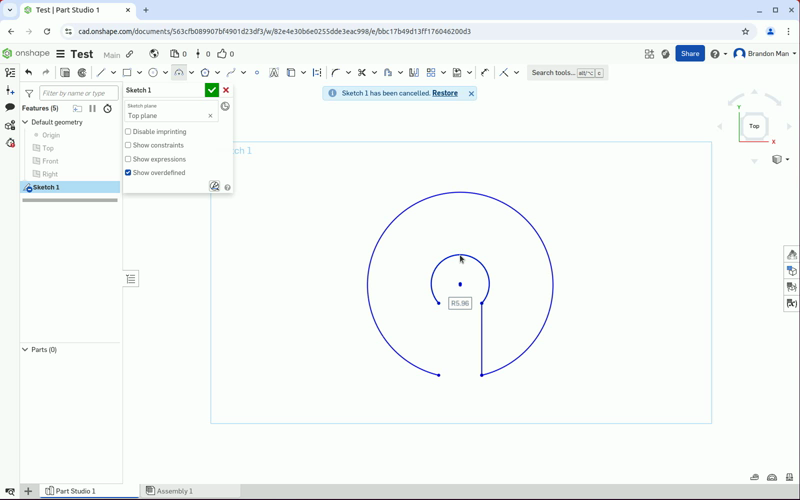
key(l)
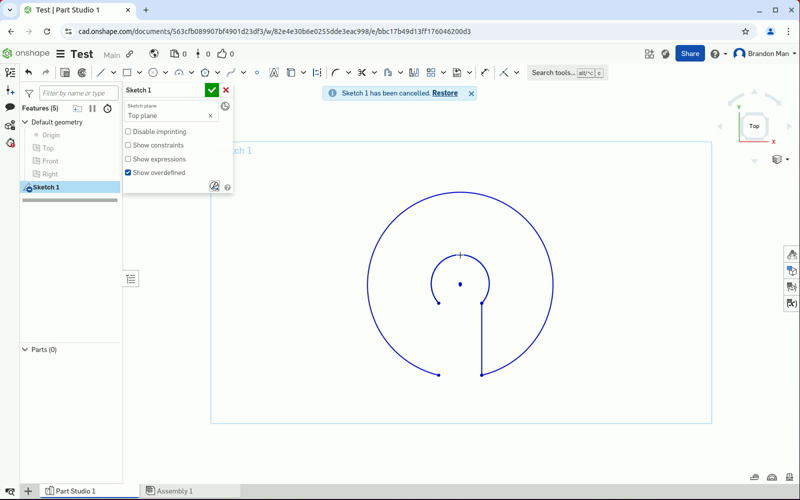
mouse_move(438, 303)
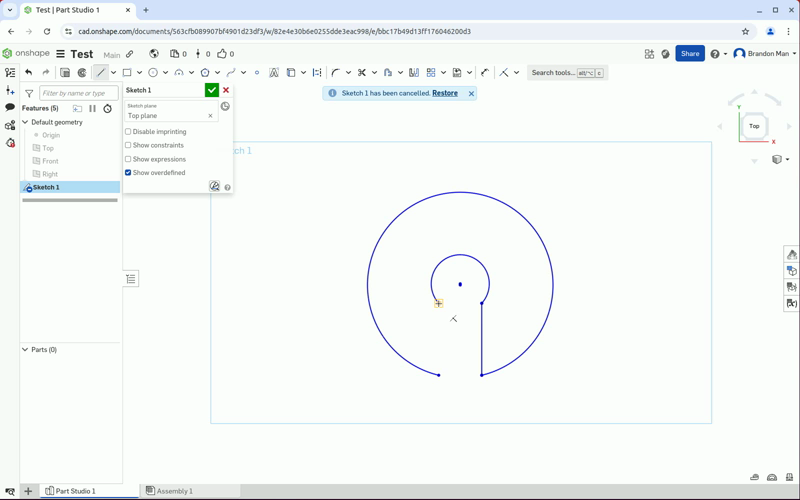
click(438, 303)
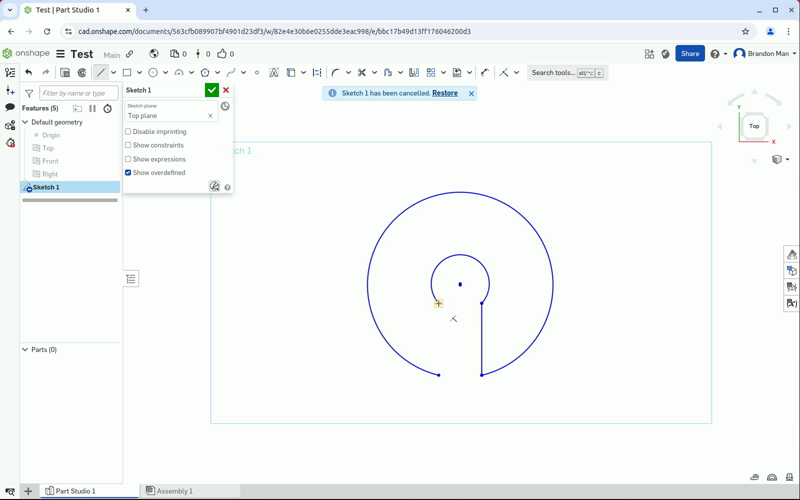
key_down(shift)
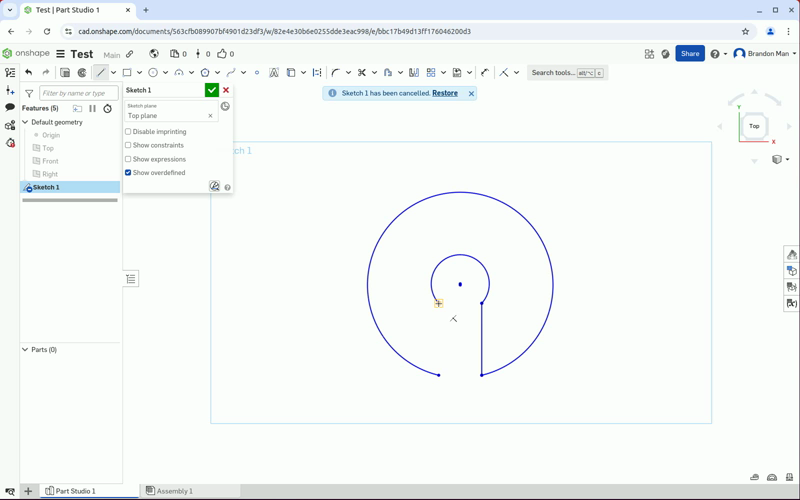
mouse_move(438, 375)
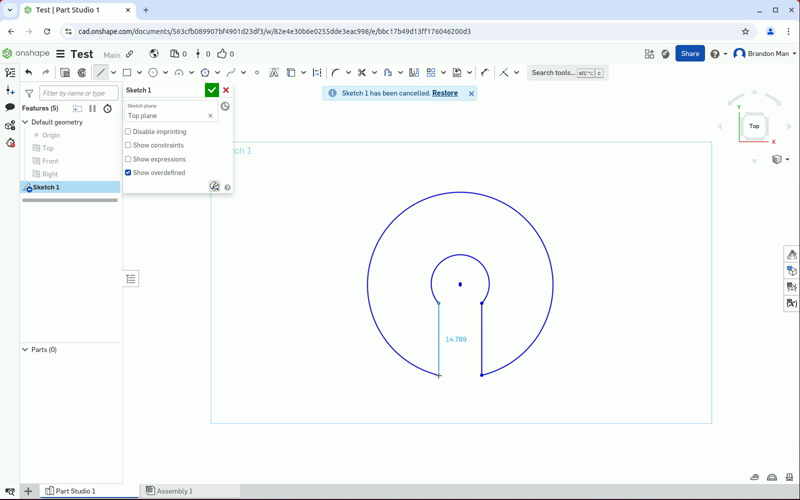
key_up(shift)
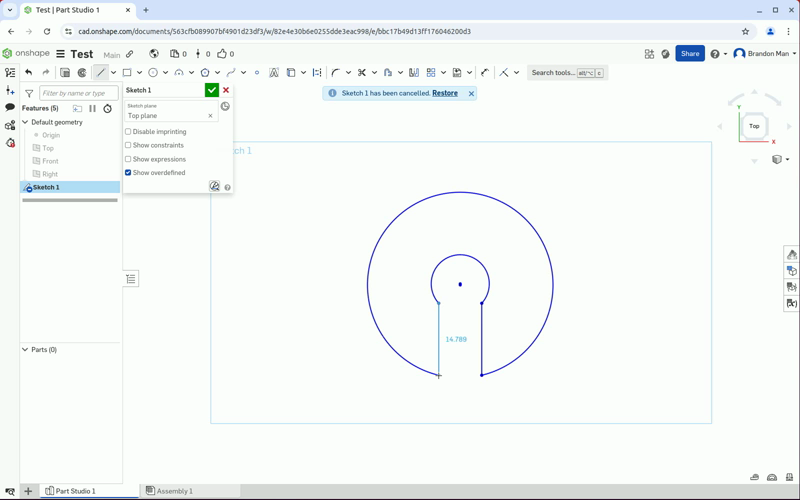
click(438, 375)
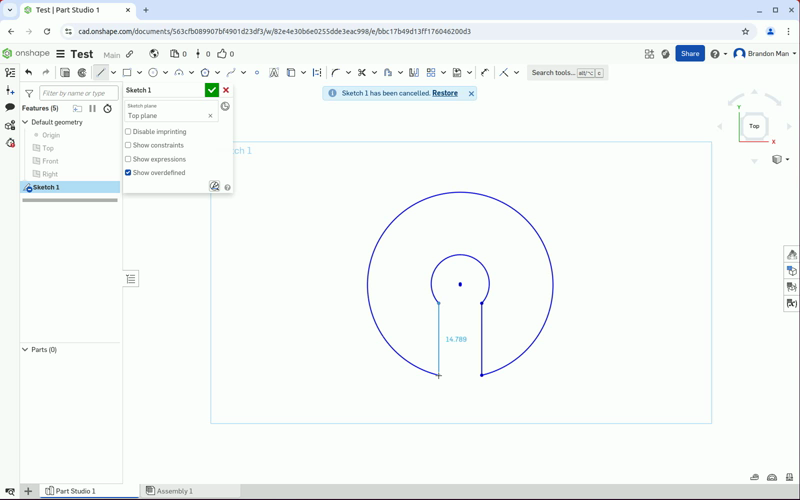
key(esc)
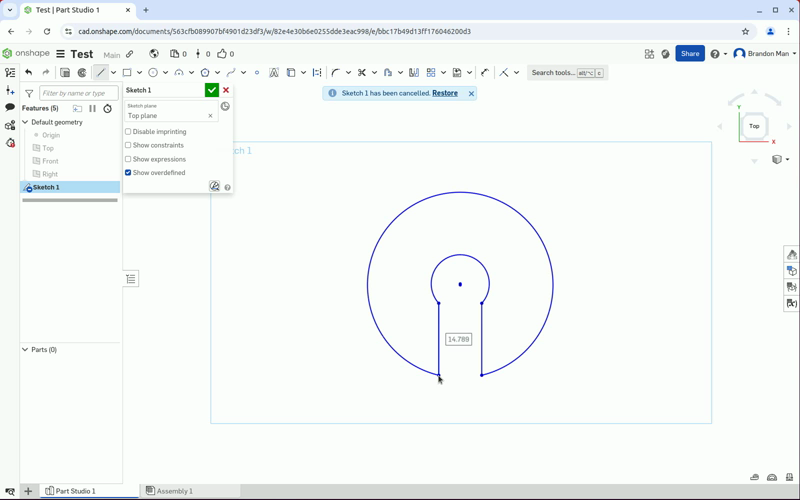
mouse_move(511, 307)
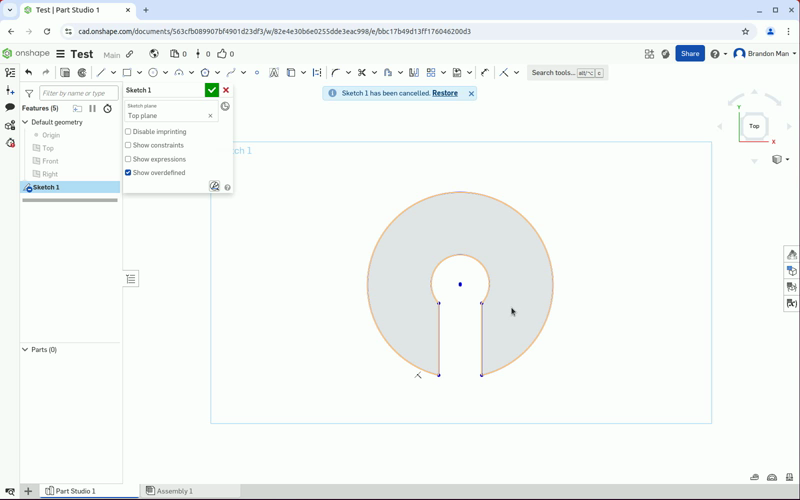
click(511, 307)
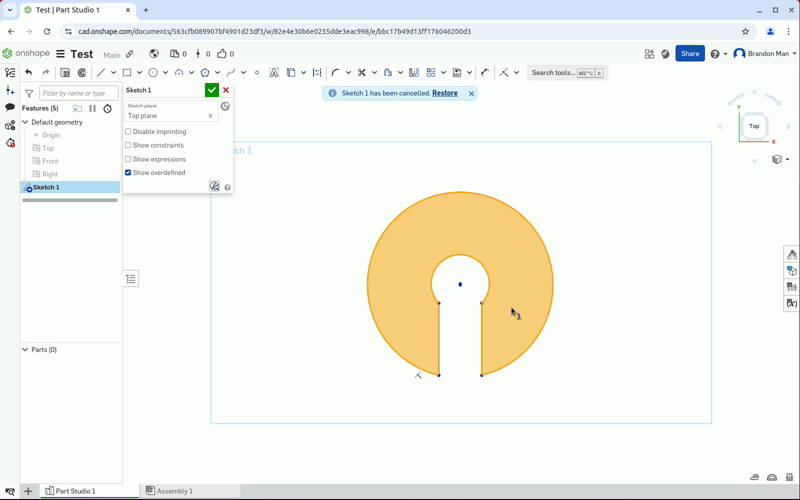
mouse_move(73, 352)
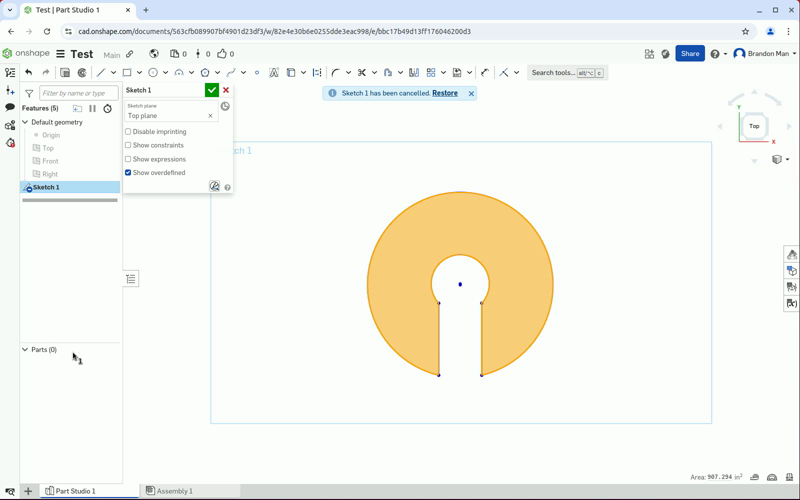
key(shift+y)
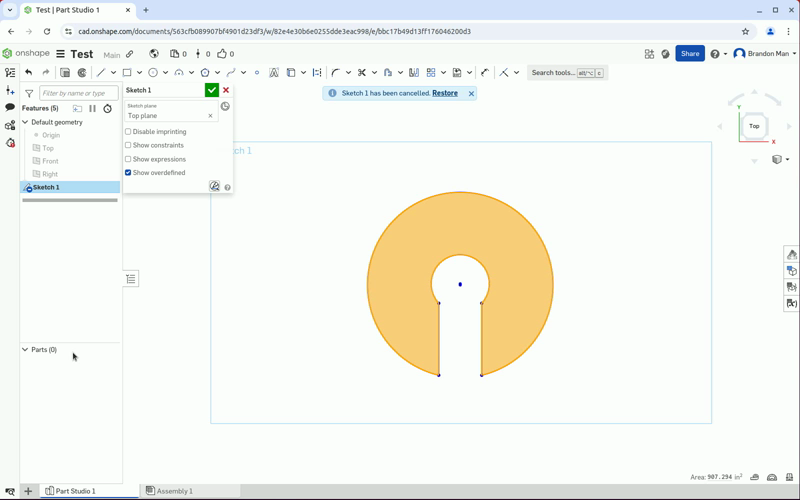
key(shift+e)
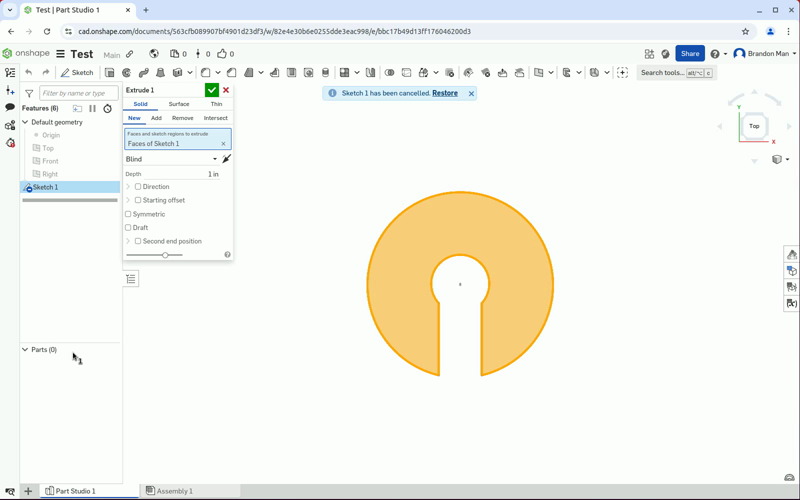
mouse_move(143, 106)
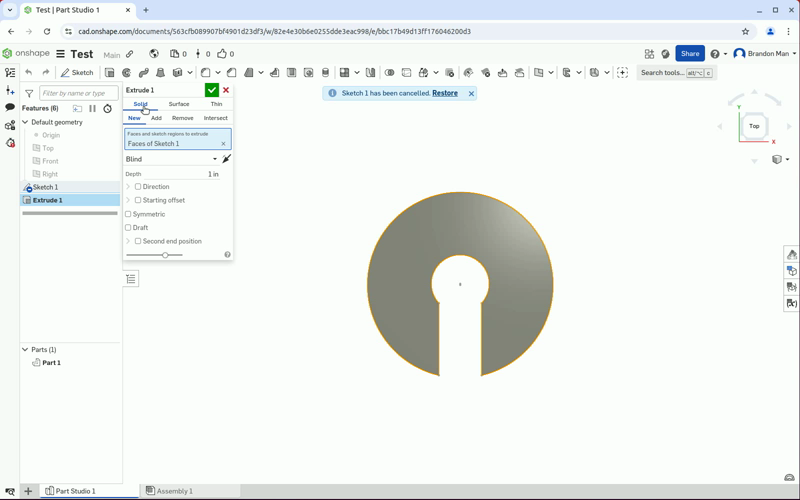
click(143, 106)
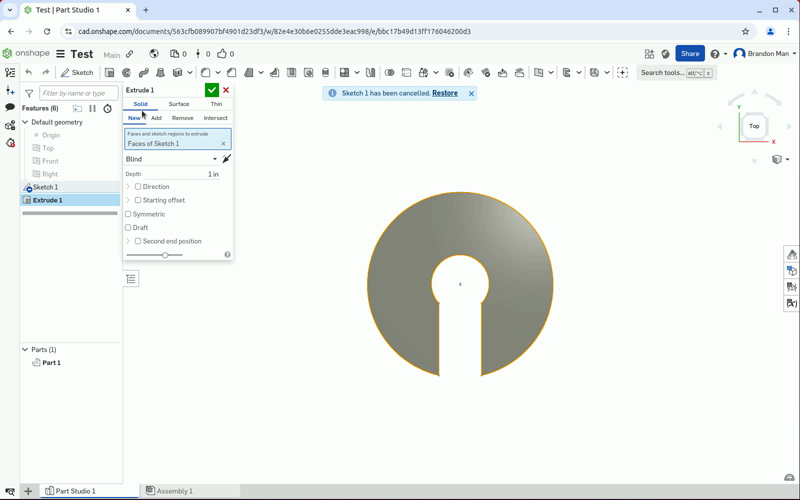
mouse_move(137, 120)
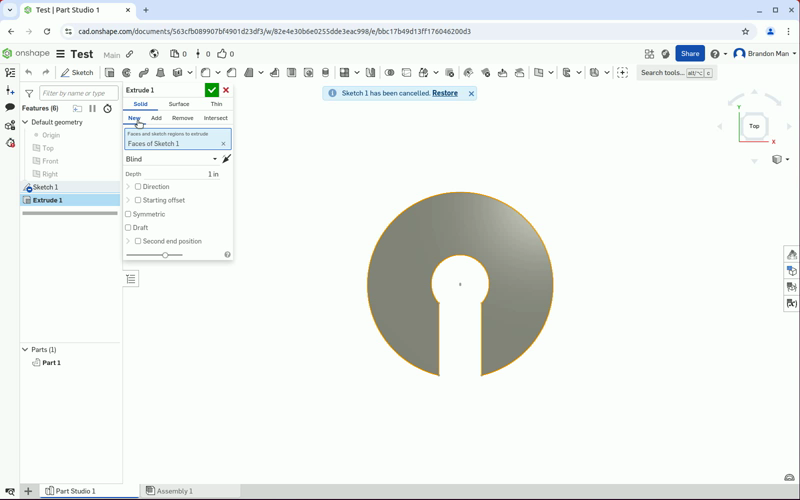
click(137, 120)
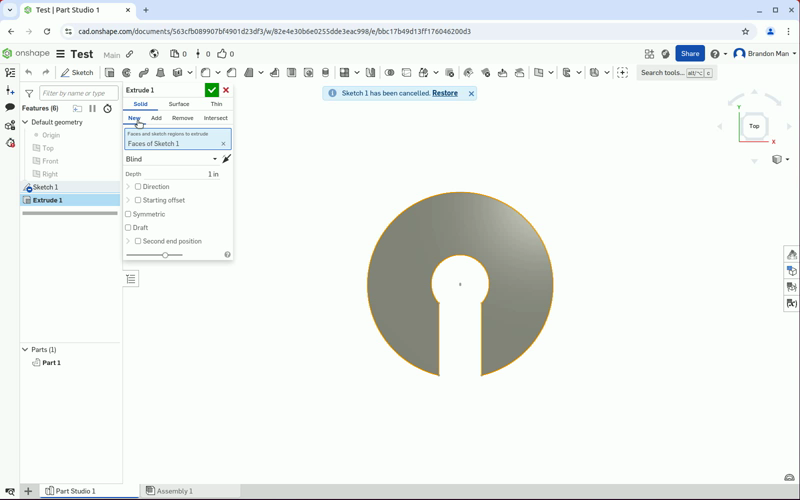
key(tab, 4)
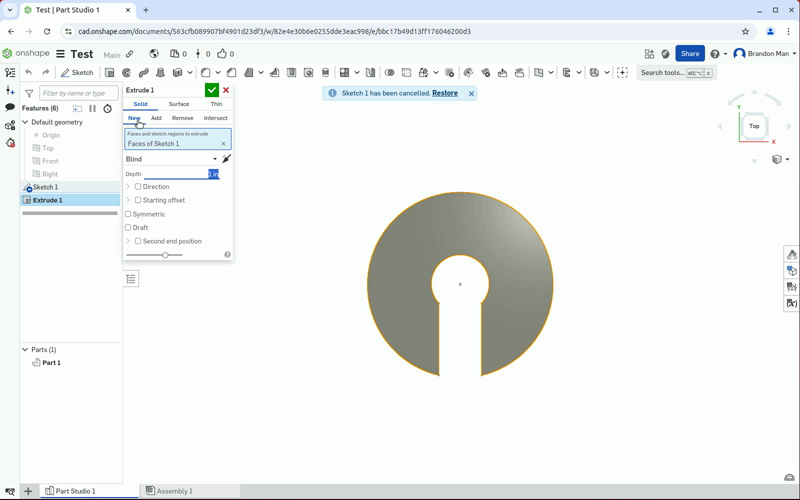
text(11.073)
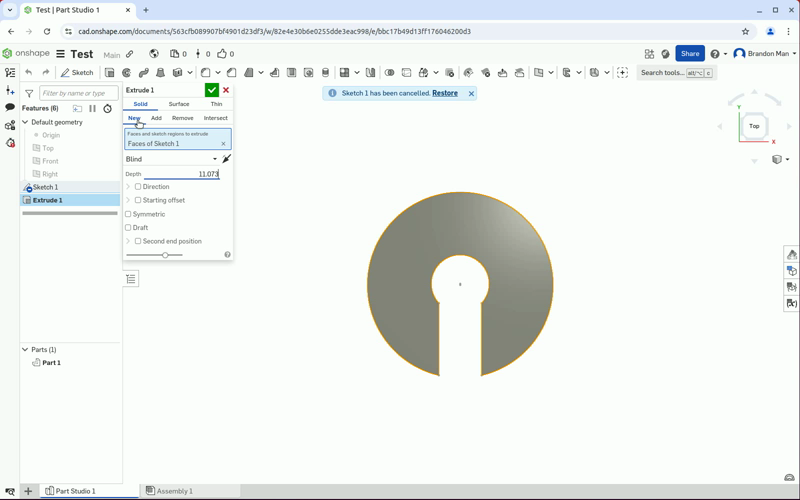
key(enter)
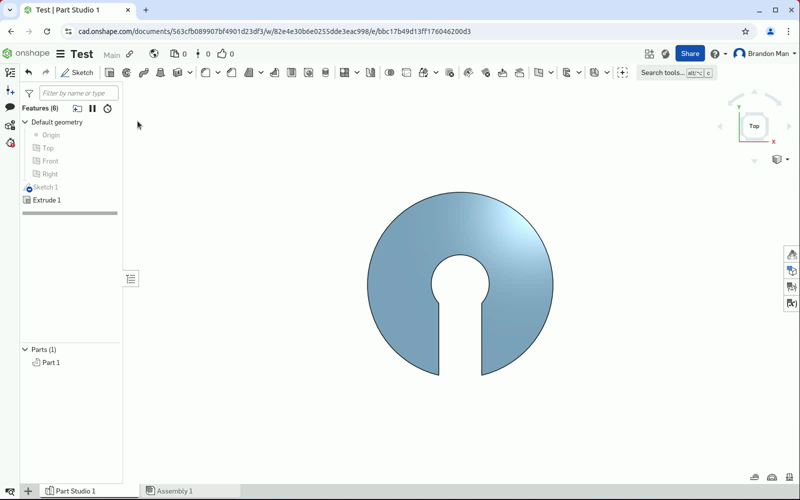
key(shift+h)
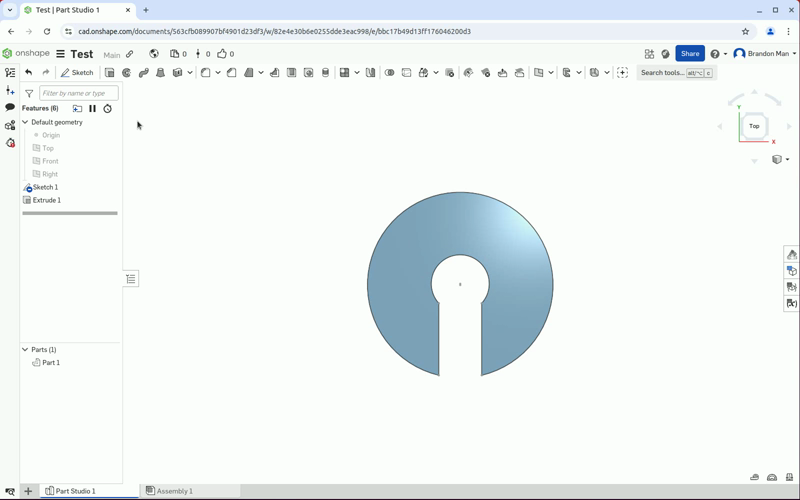
key(shift+h)
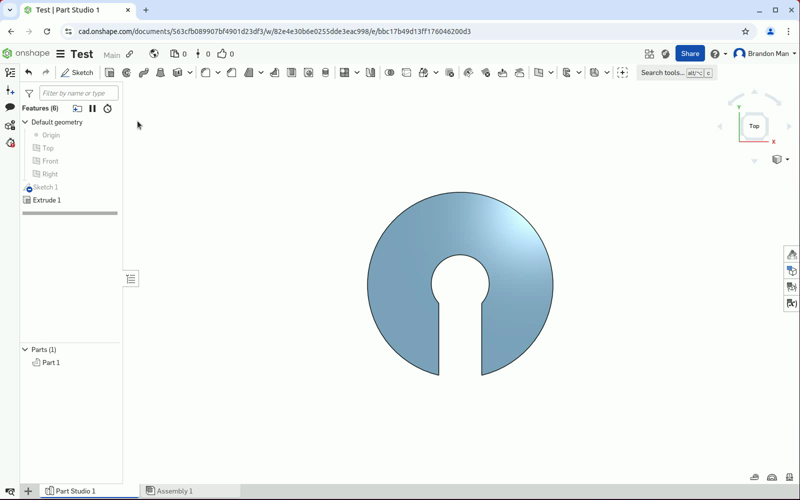
mouse_move(73, 189)
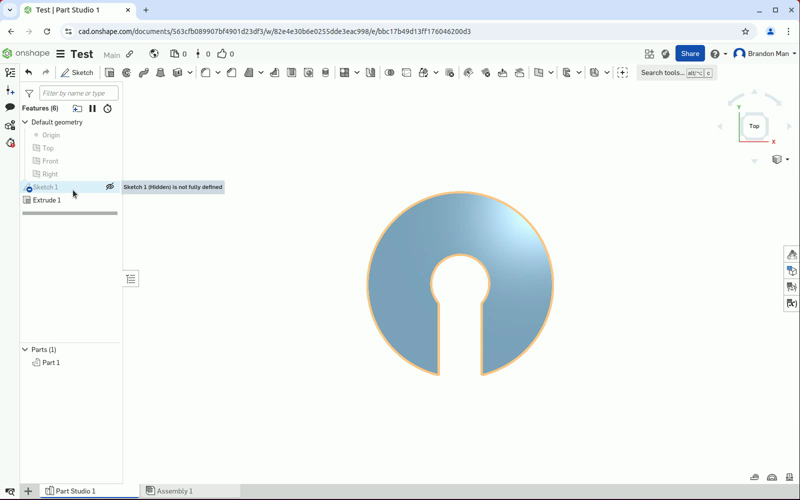
click(73, 189)
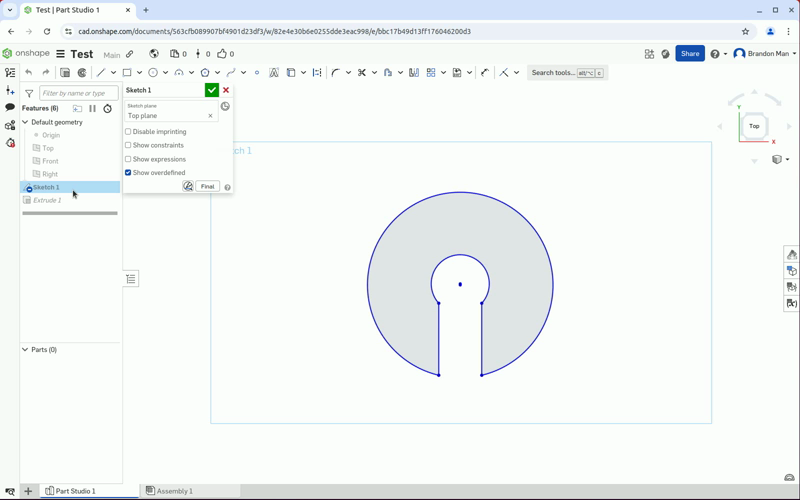
mouse_move(229, 92)
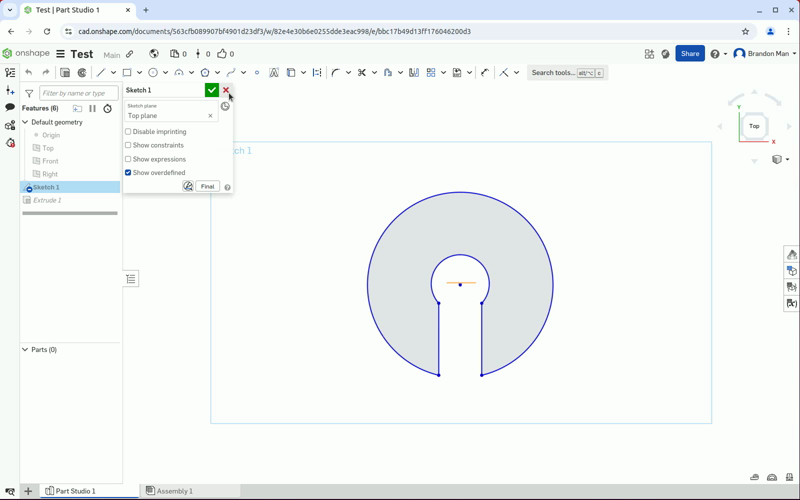
click(229, 92)
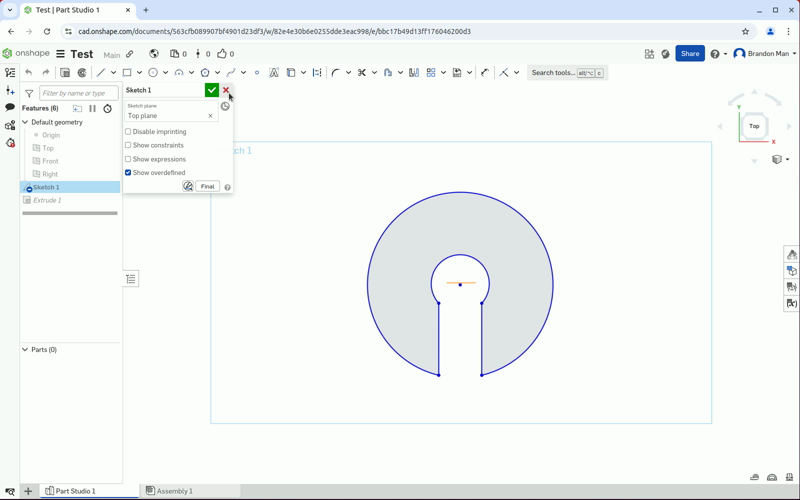
key(shift+s)
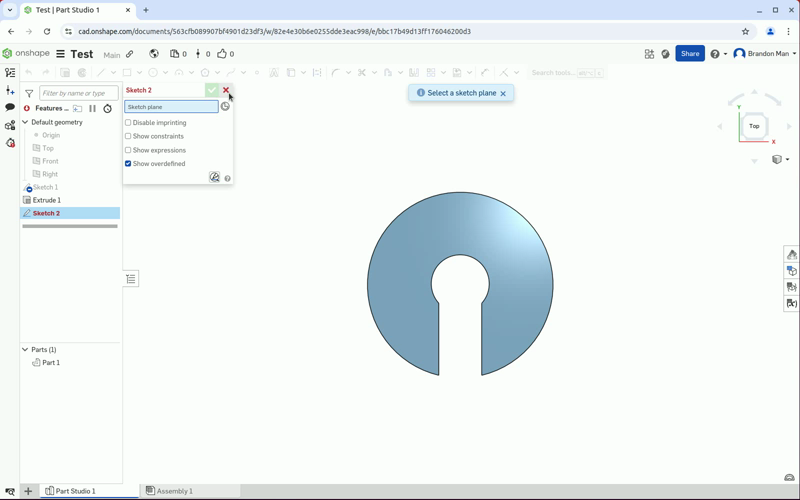
mouse_move(73, 150)
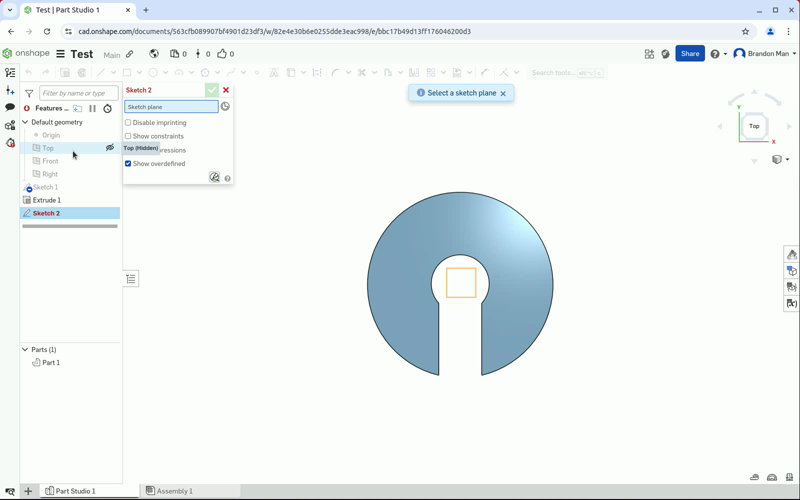
click(73, 150)
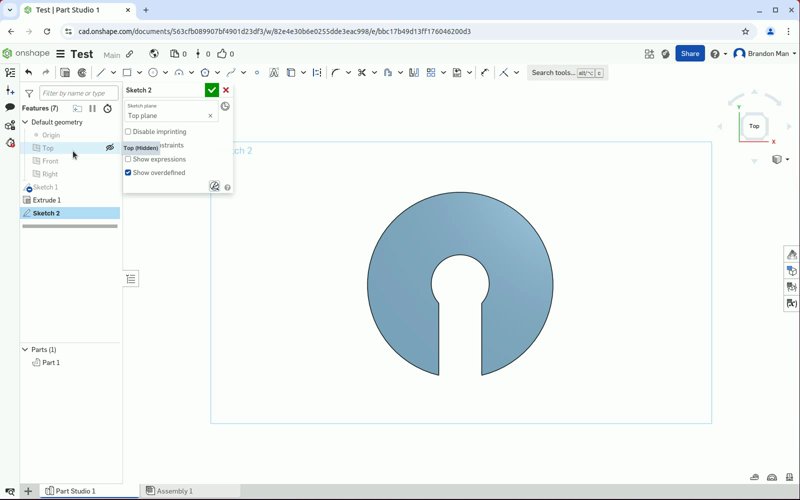
mouse_move(73, 352)
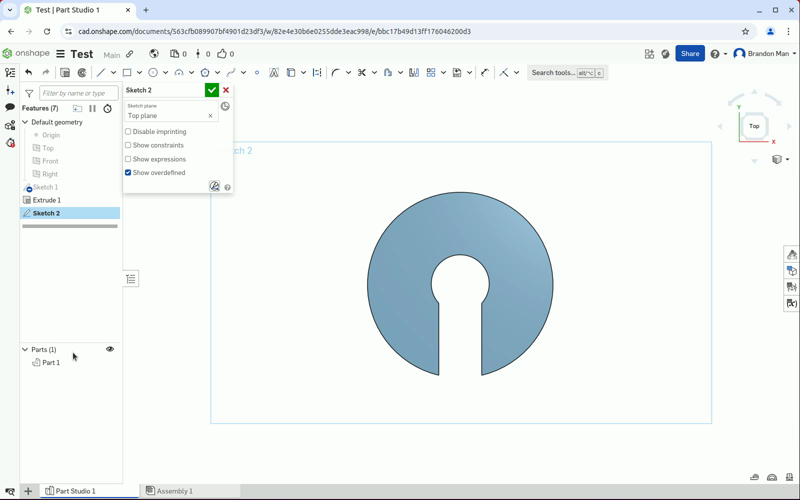
key(y)
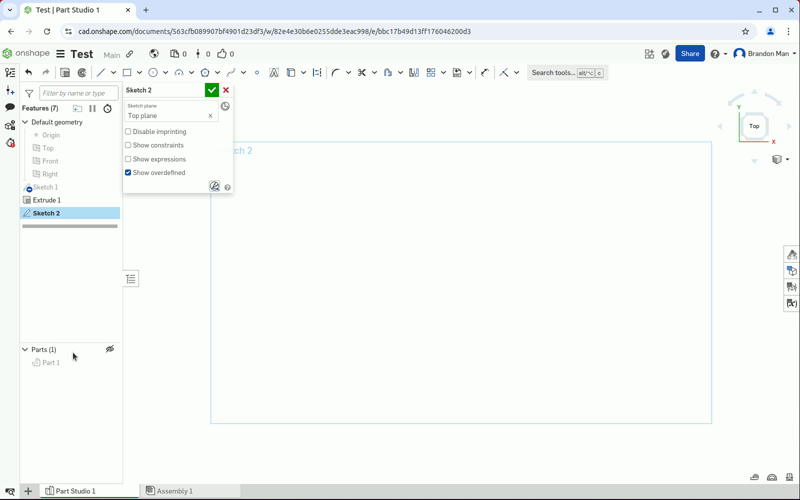
key(a)
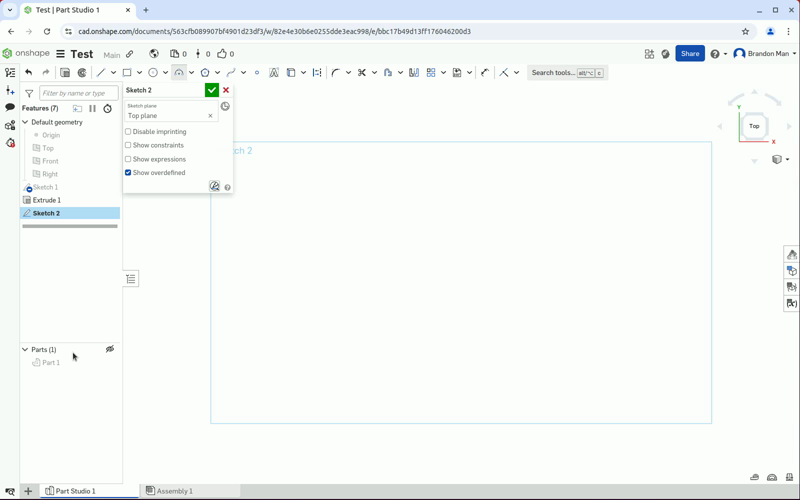
key_down(shift)
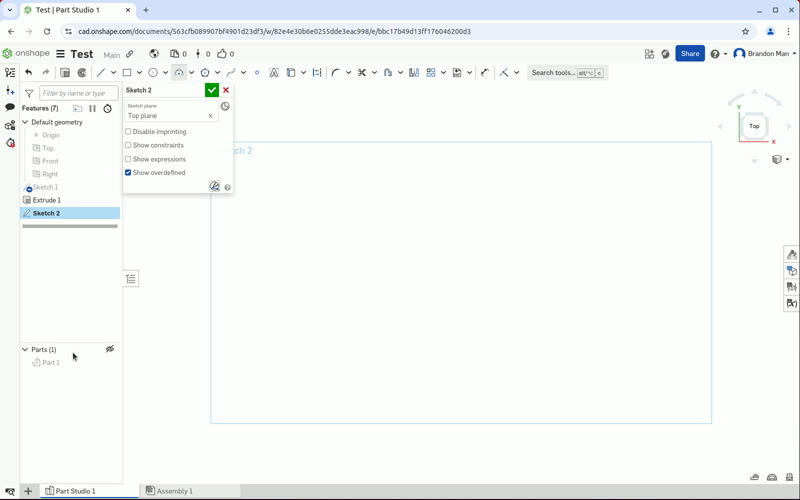
mouse_move(438, 393)
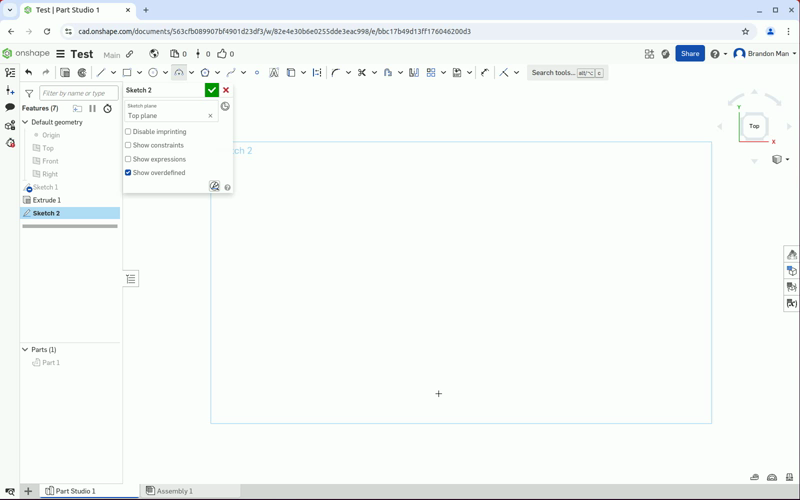
click(438, 393)
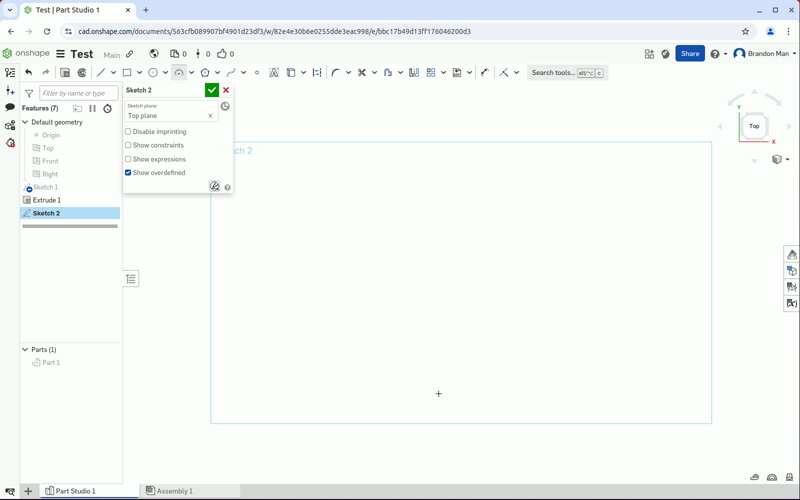
key_up(shift)
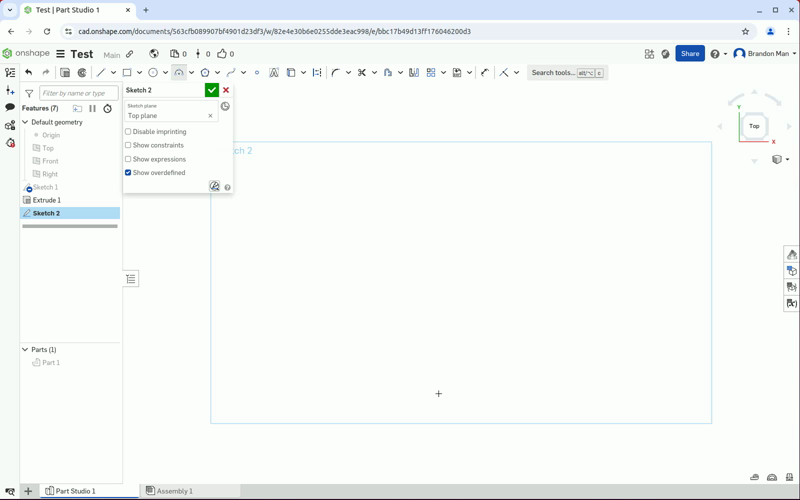
key_down(shift)
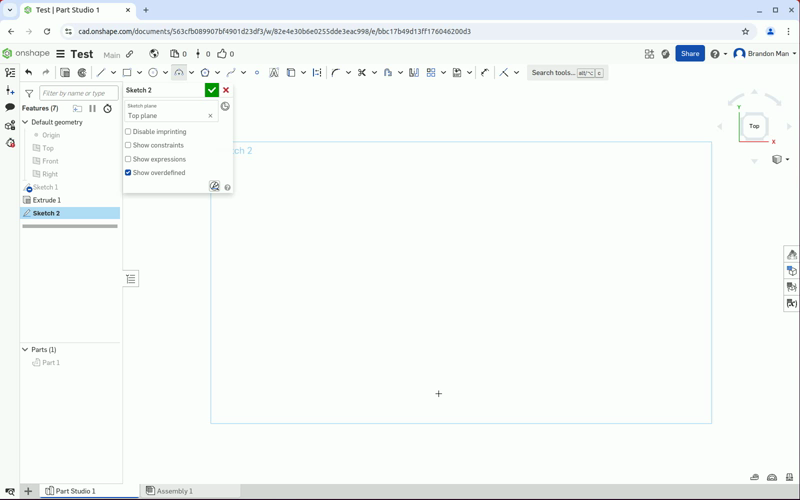
mouse_move(483, 393)
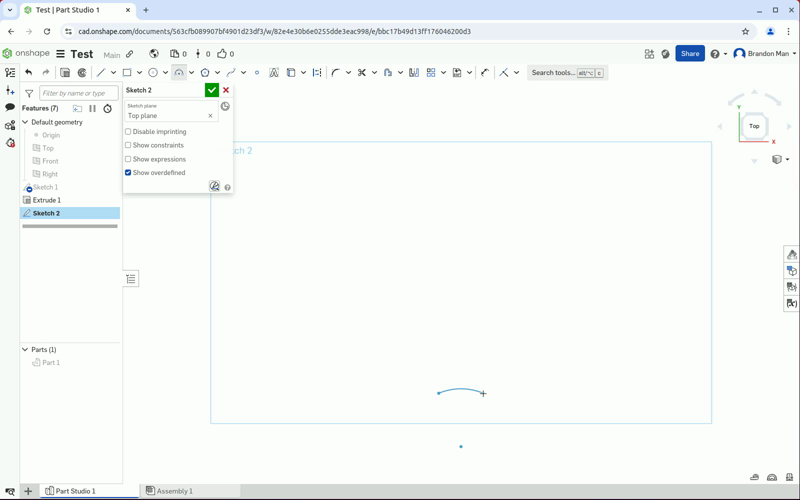
click(483, 393)
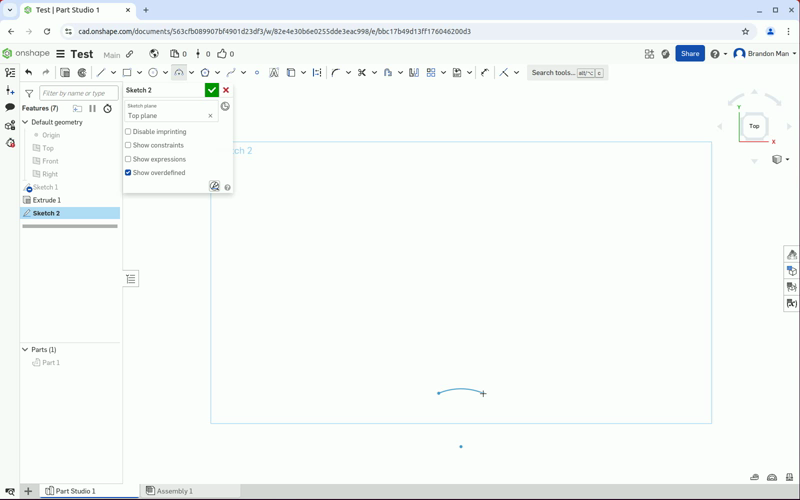
mouse_move(460, 168)
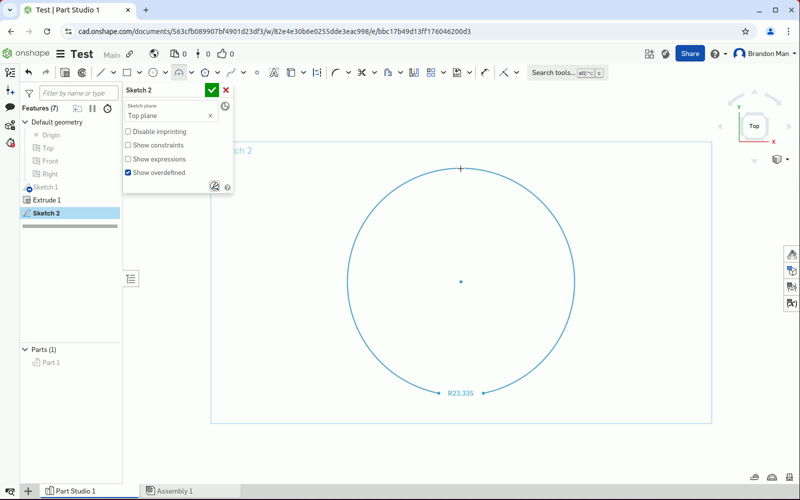
click(460, 168)
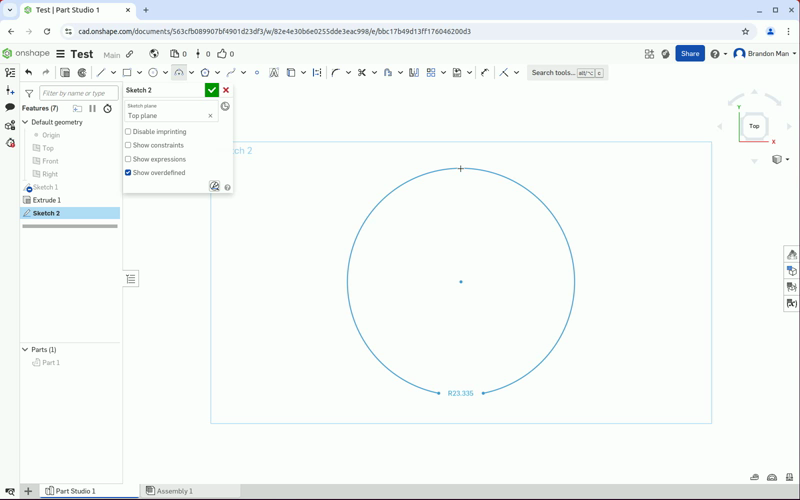
key_up(shift)
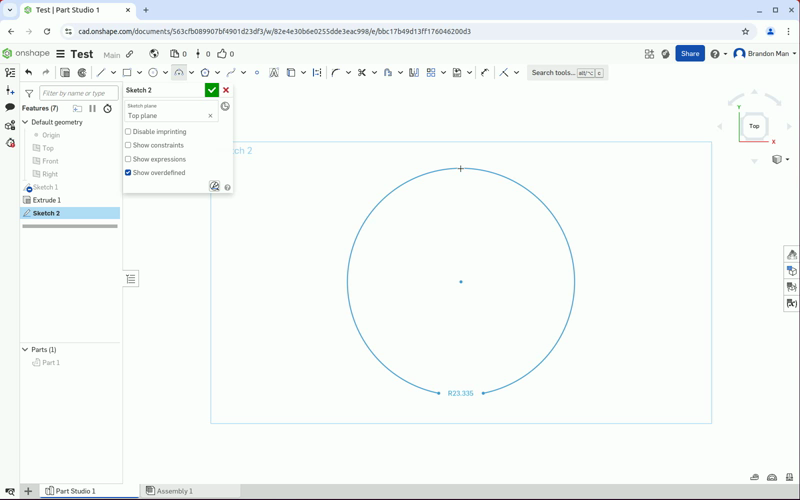
key(esc)
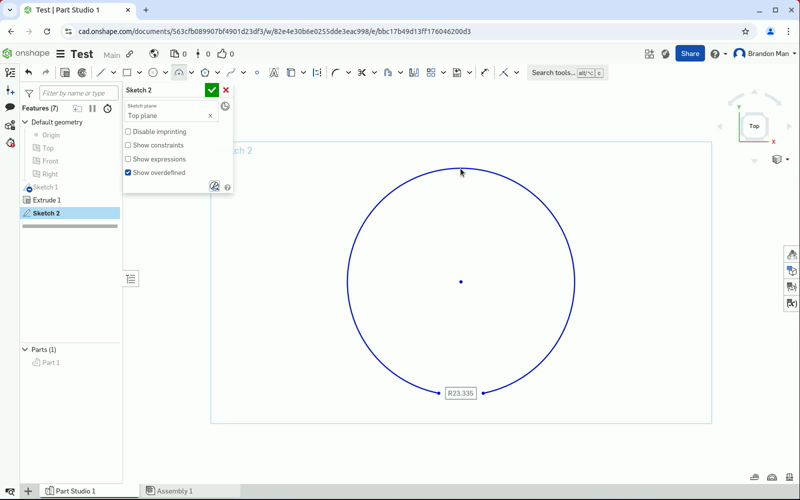
key(l)
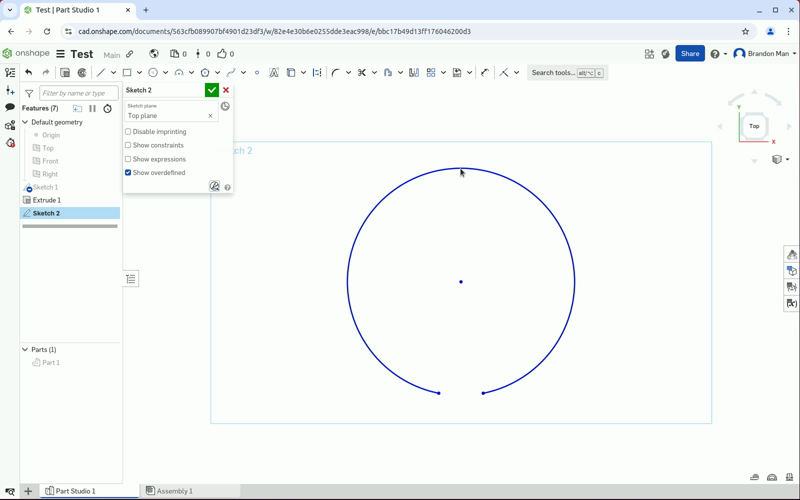
mouse_move(483, 393)
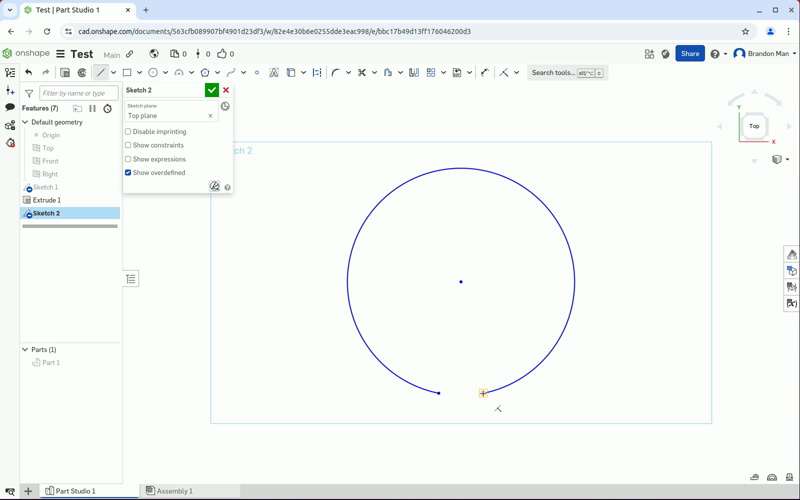
click(483, 393)
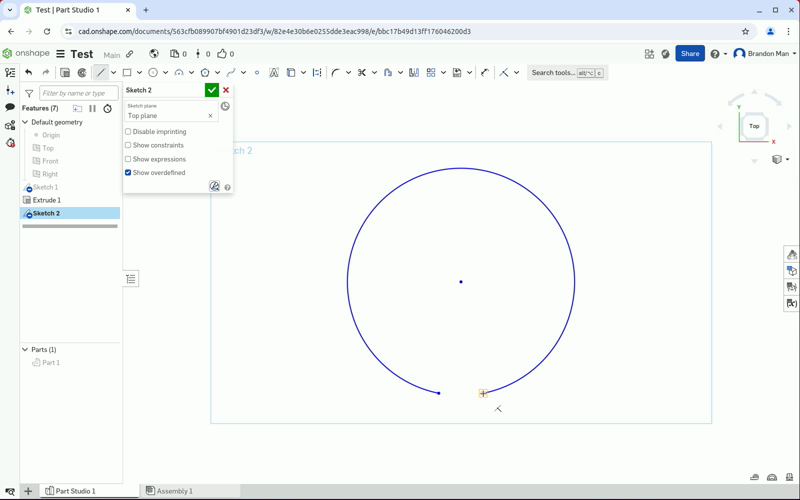
key_down(shift)
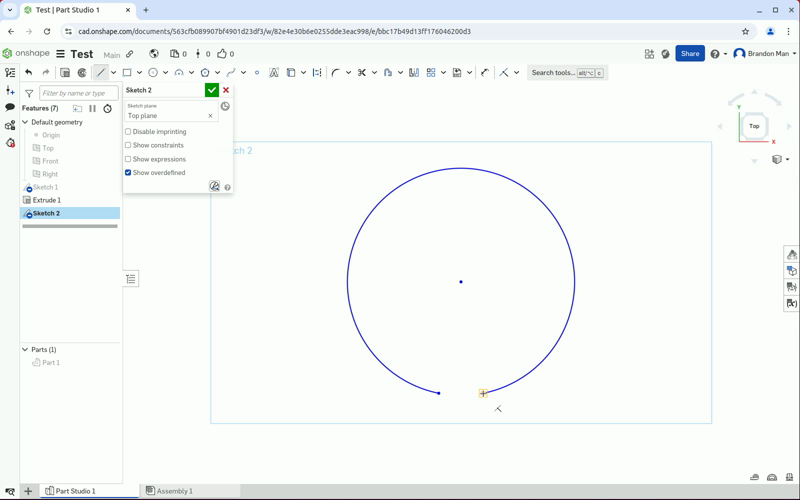
mouse_move(513, 393)
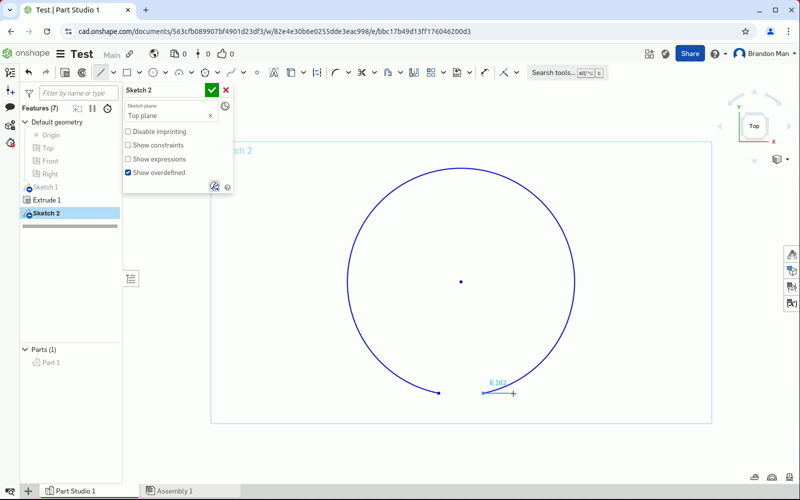
mouse_move(483, 374)
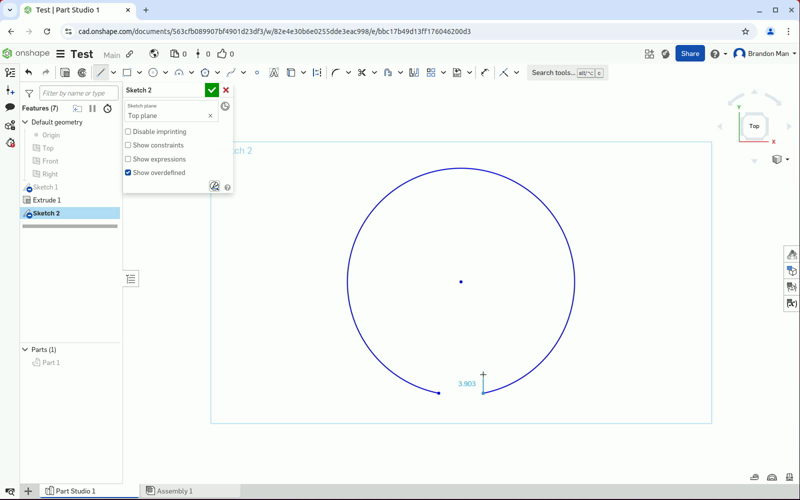
click(483, 374)
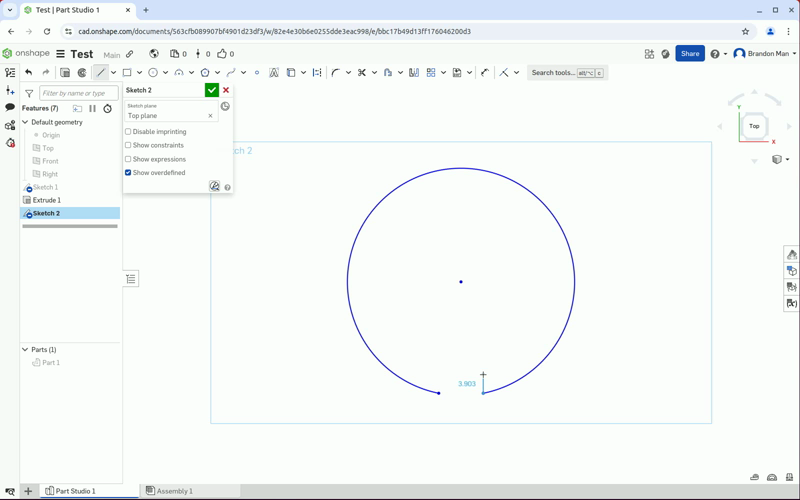
key_up(shift)
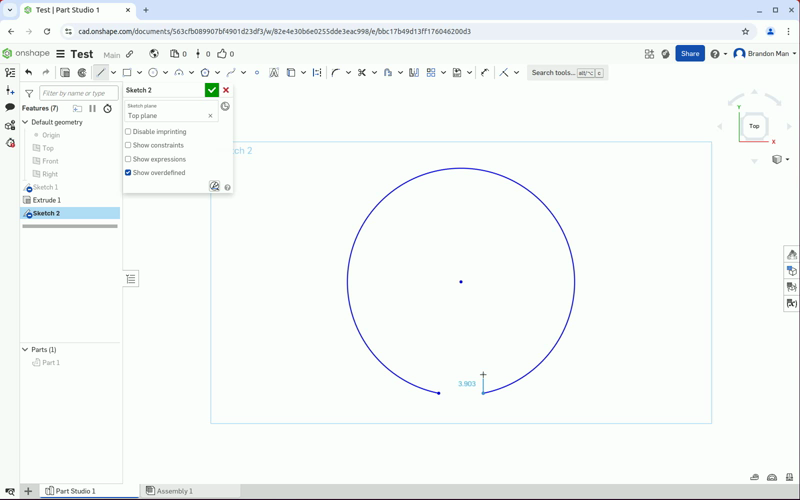
key(esc)
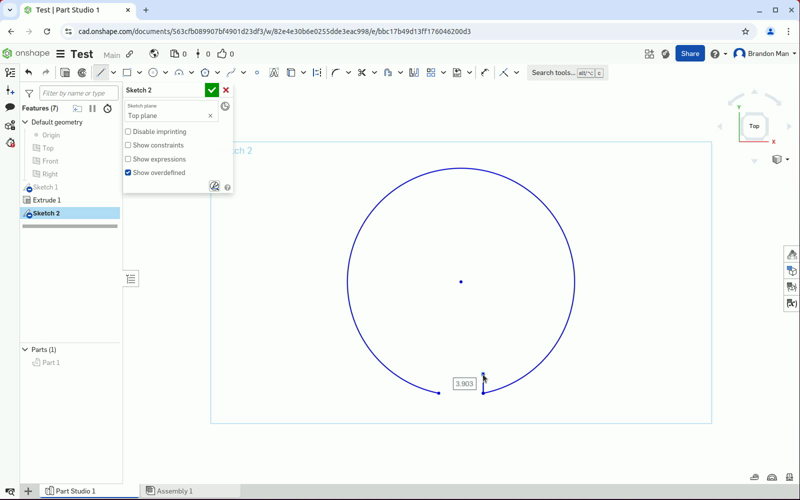
key(a)
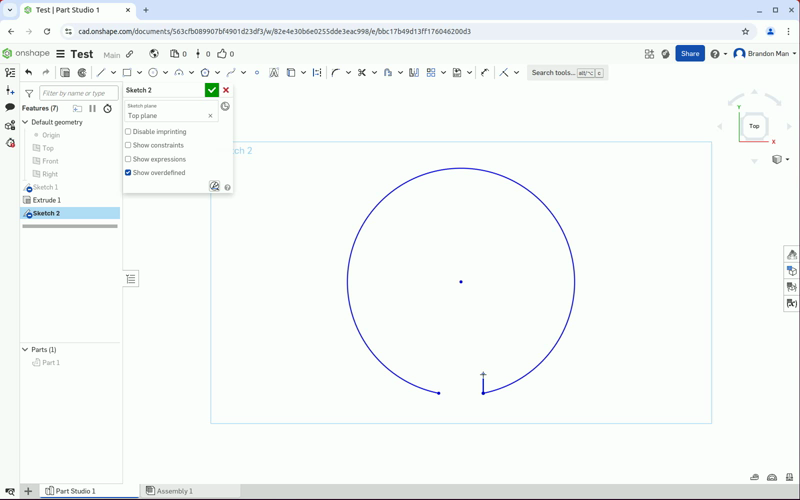
mouse_move(483, 374)
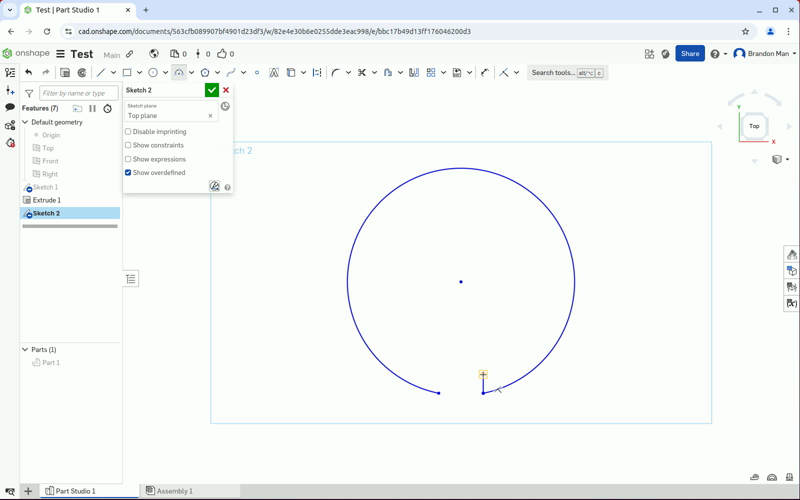
click(483, 374)
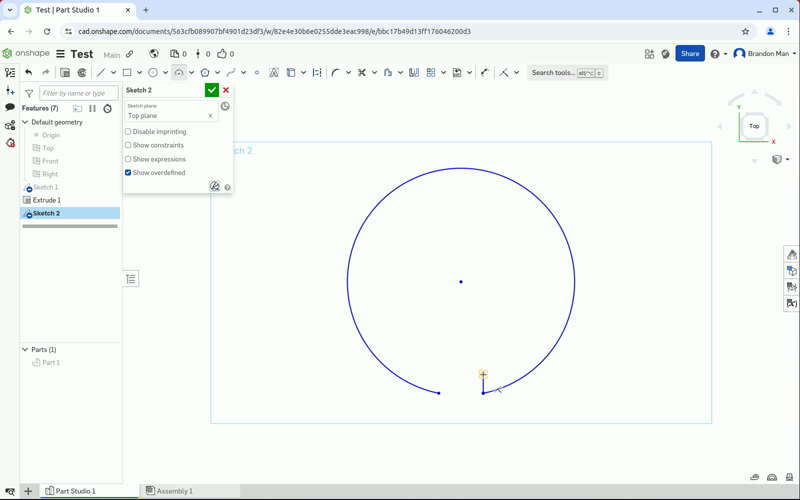
key_down(shift)
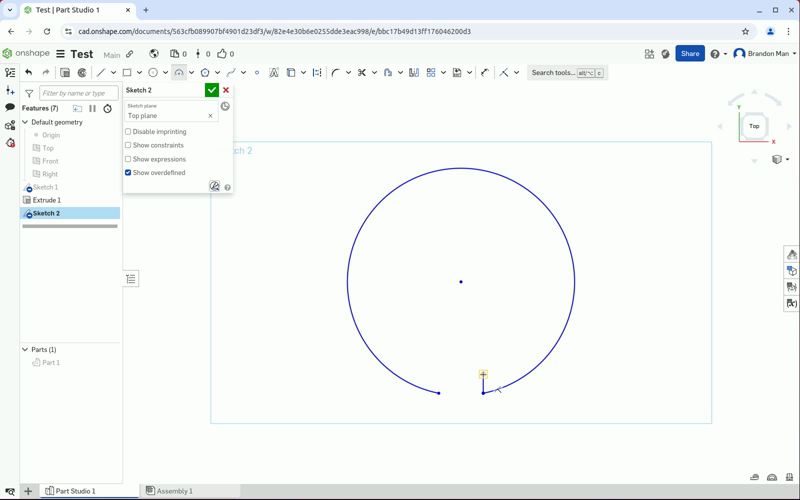
mouse_move(438, 374)
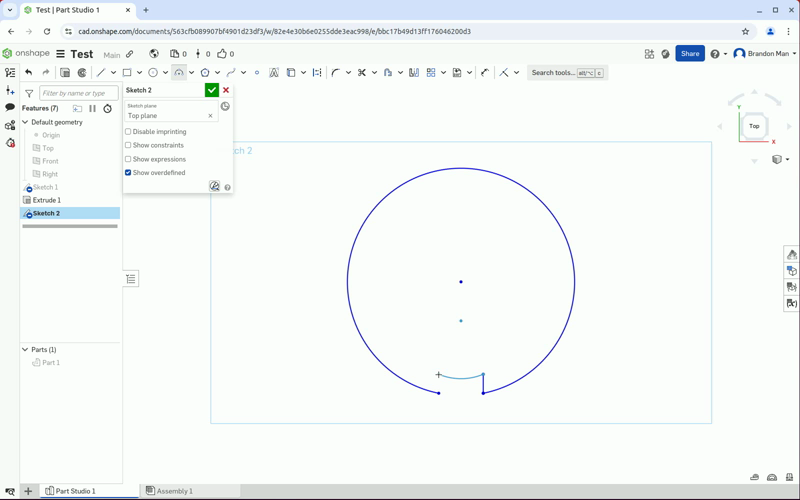
click(438, 374)
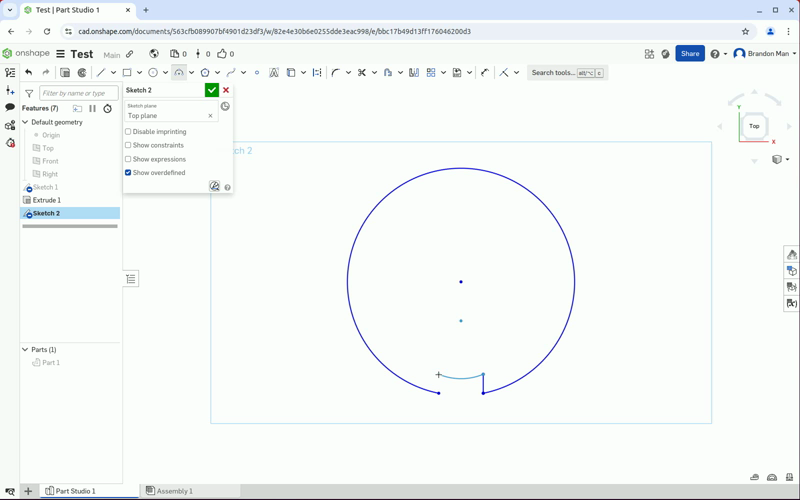
mouse_move(460, 185)
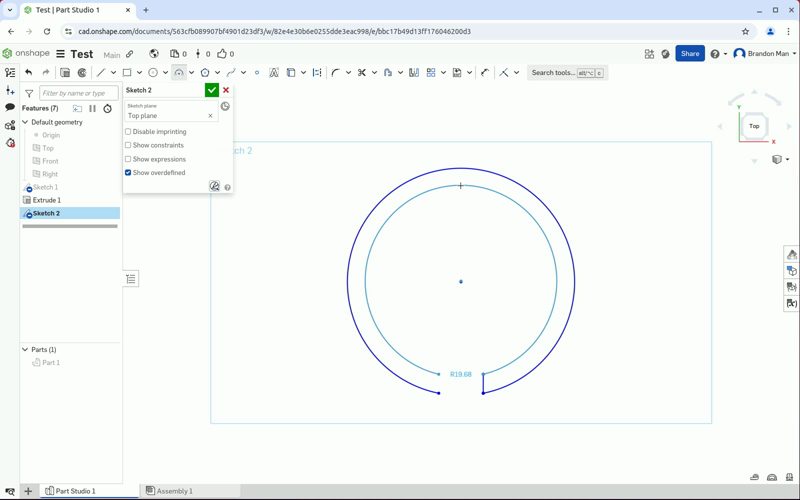
click(460, 185)
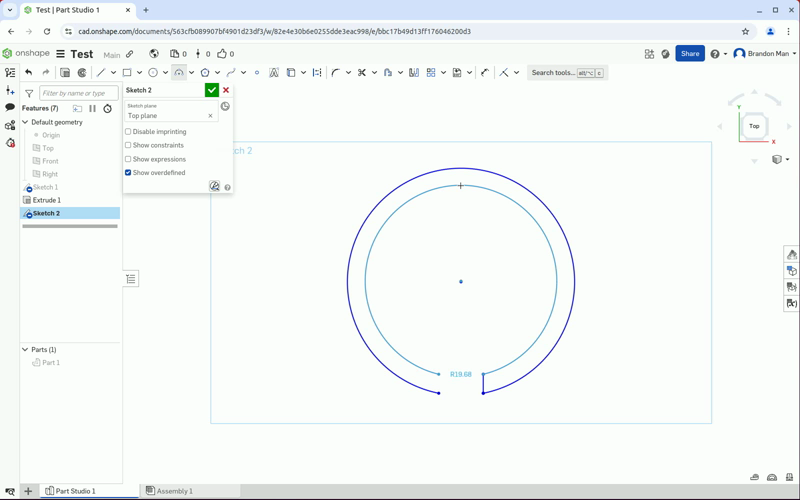
key_up(shift)
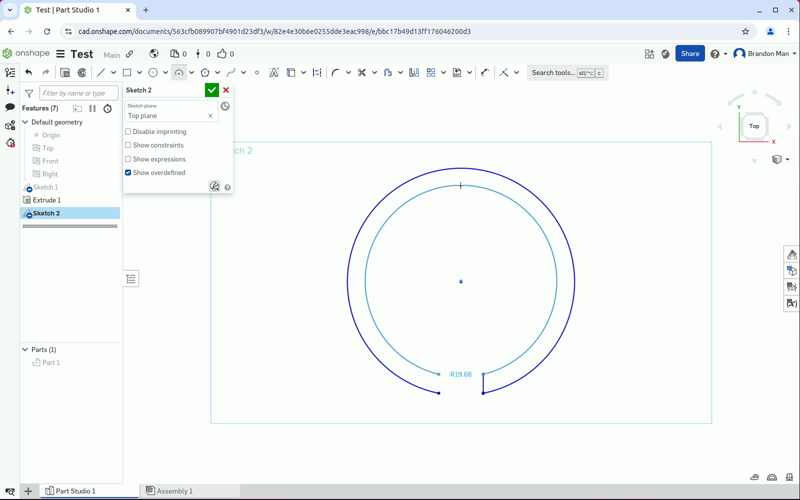
key(esc)
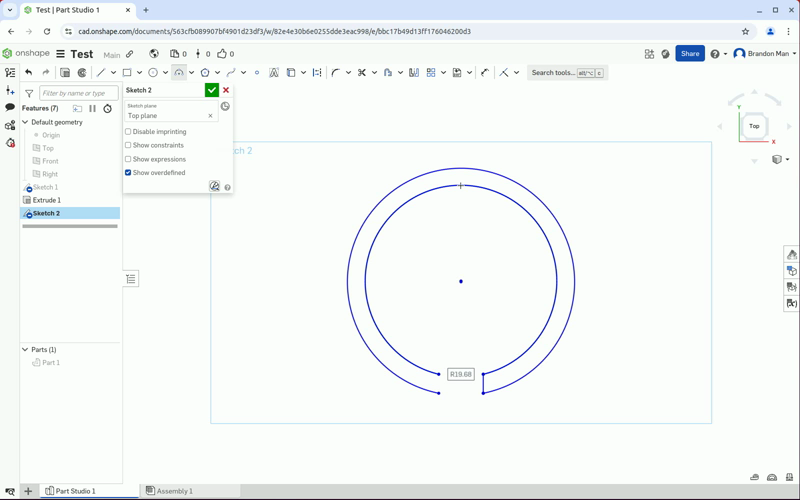
key(l)
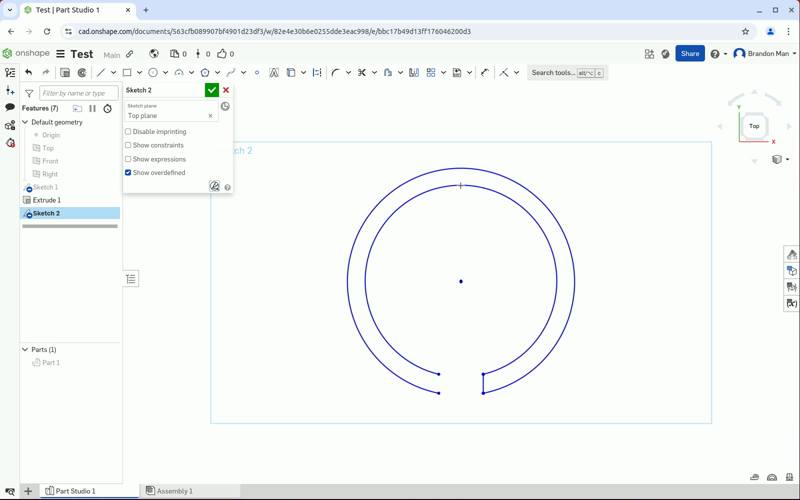
mouse_move(438, 374)
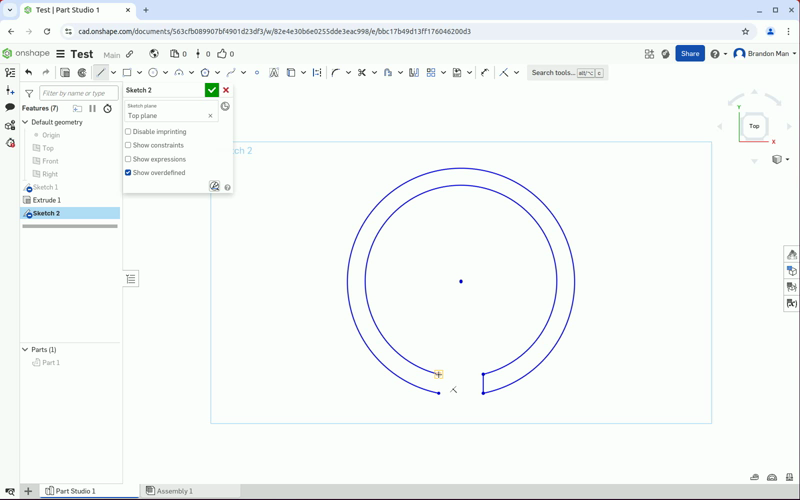
click(438, 374)
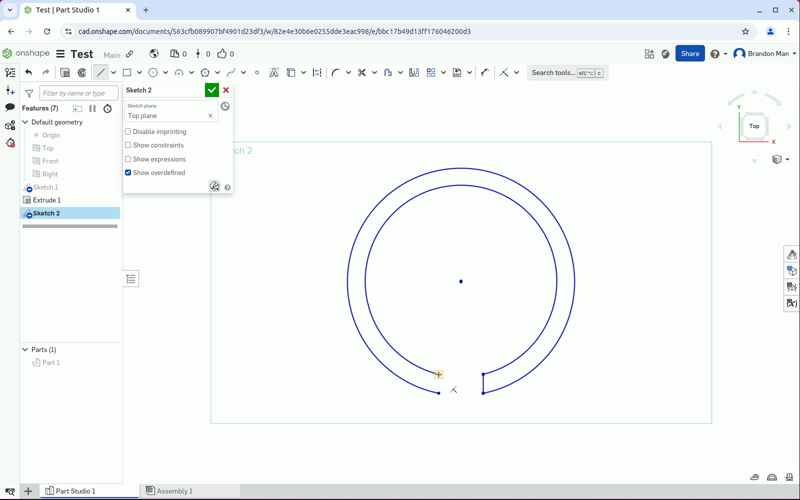
mouse_move(468, 374)
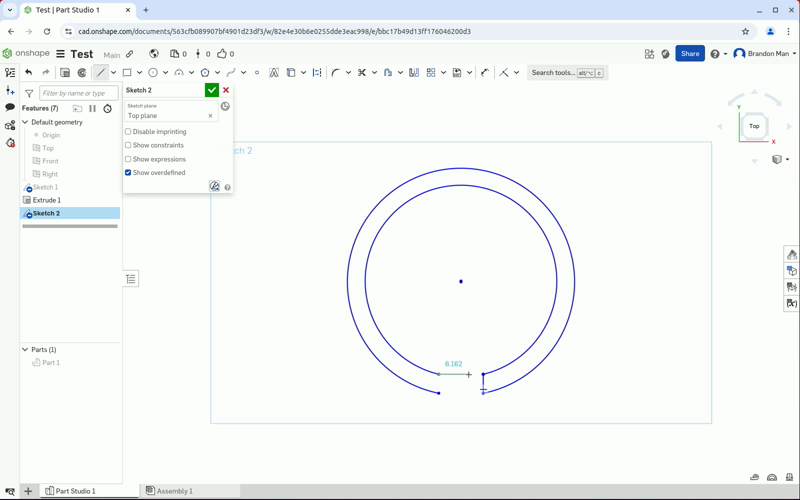
key_down(shift)
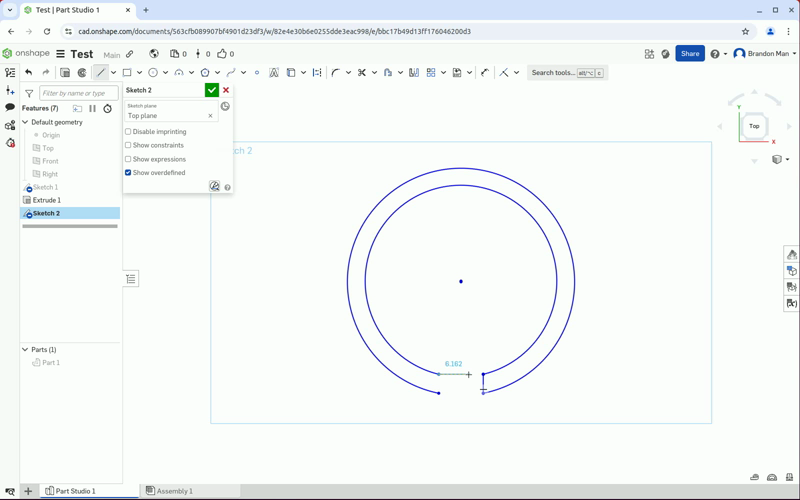
mouse_move(438, 393)
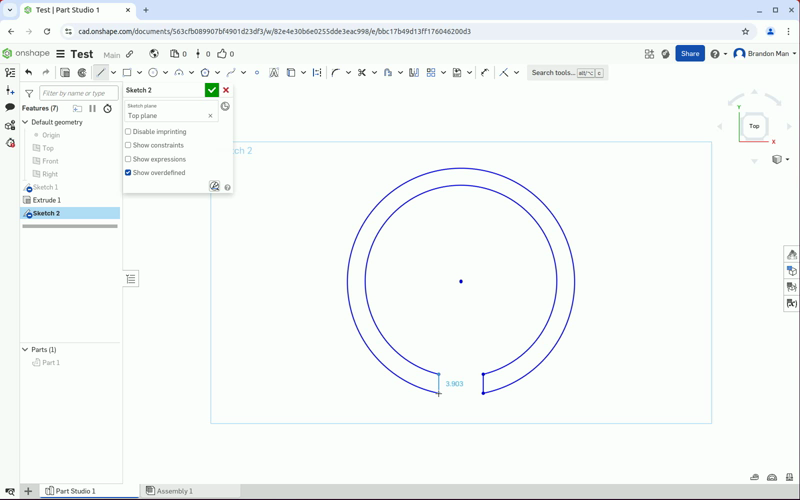
key_up(shift)
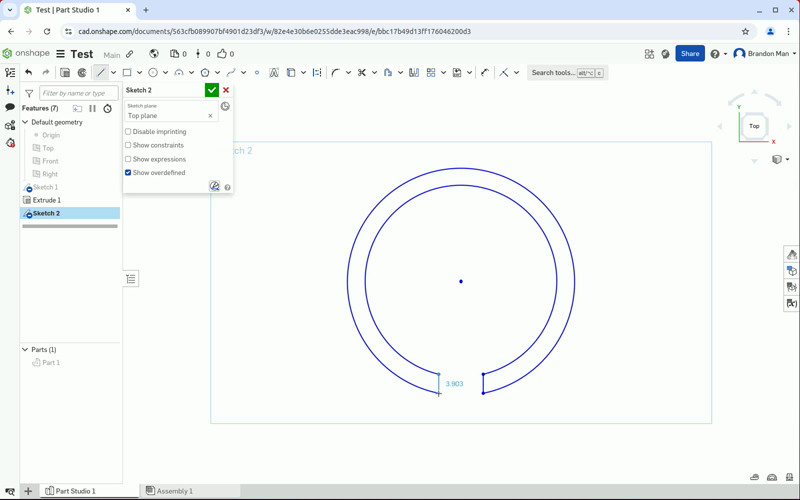
click(438, 393)
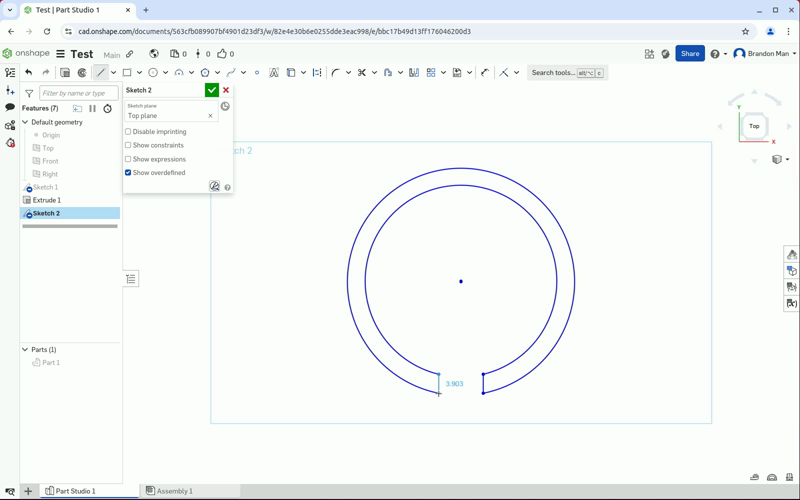
key(esc)
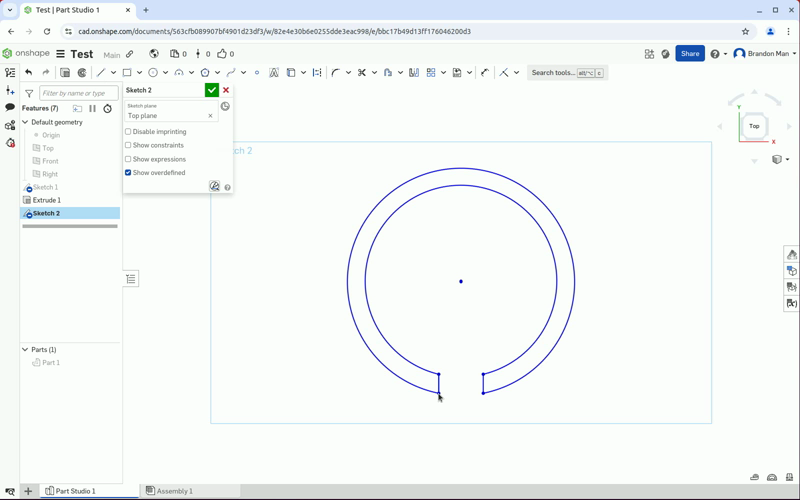
mouse_move(375, 338)
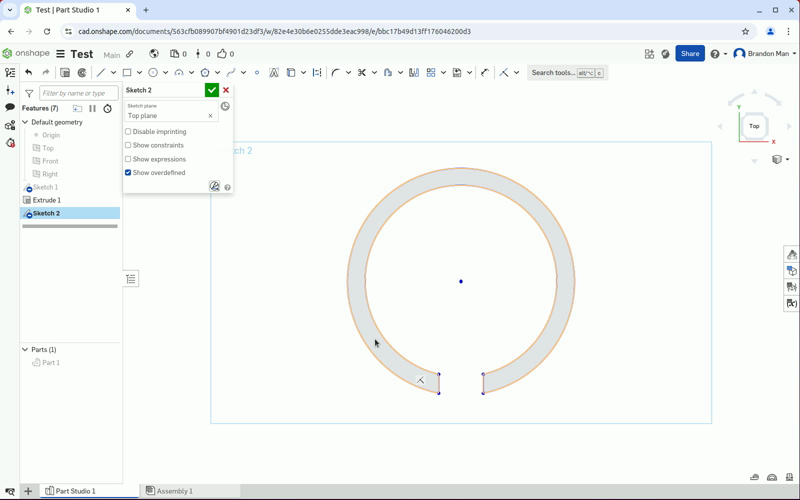
click(375, 338)
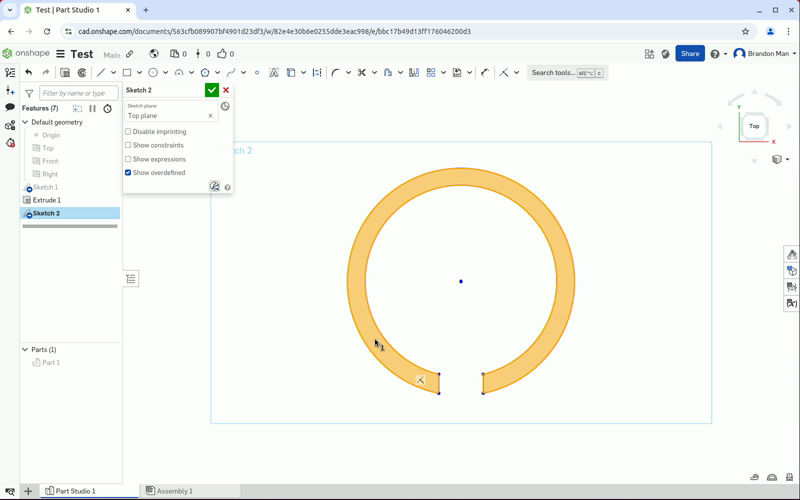
mouse_move(73, 352)
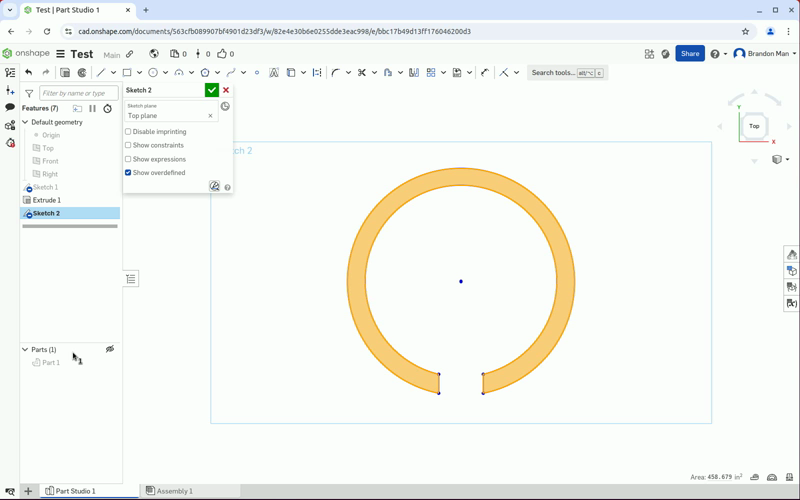
key(shift+y)
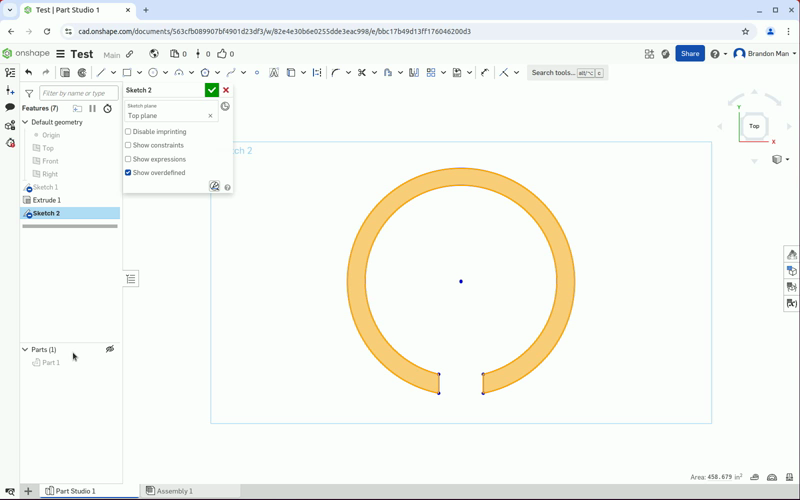
key(shift+e)
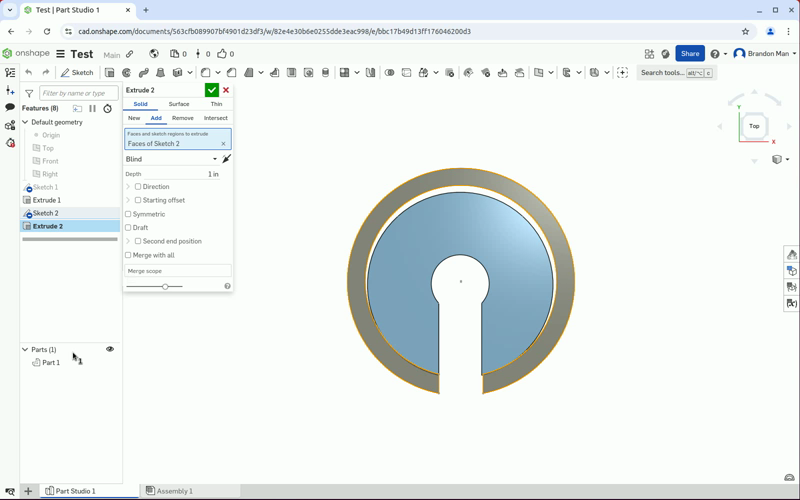
mouse_move(143, 106)
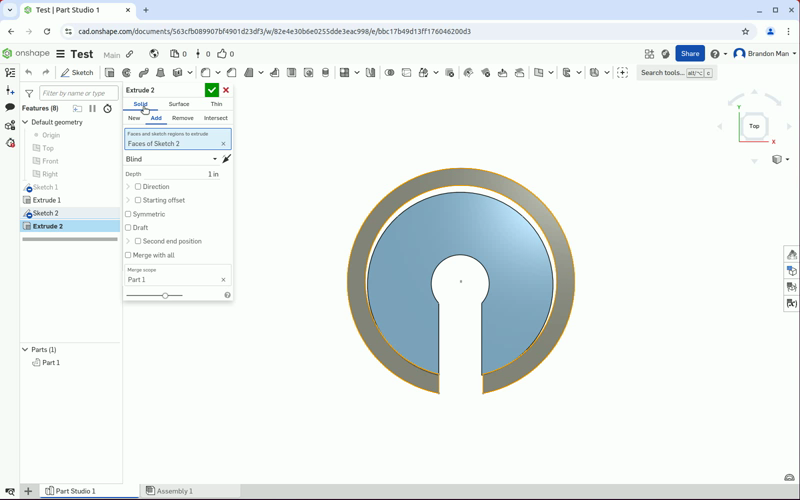
click(143, 106)
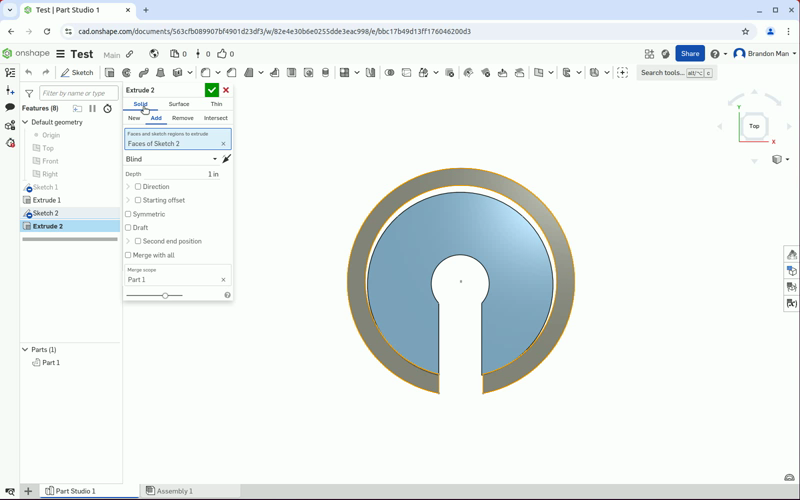
mouse_move(137, 120)
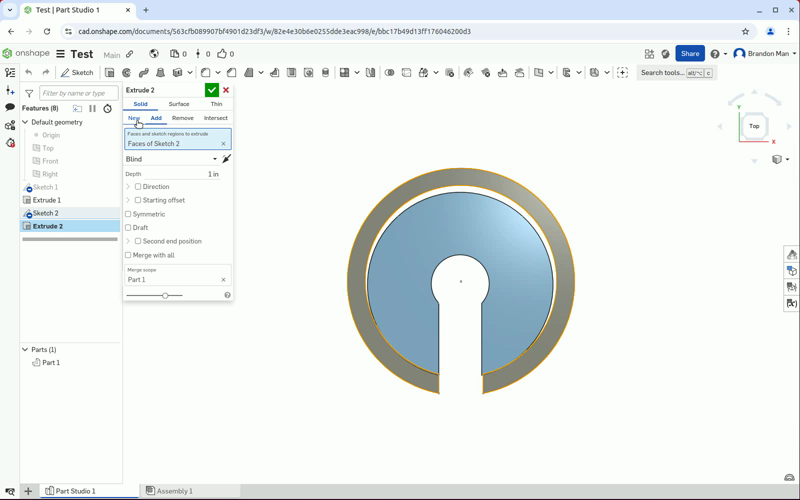
click(137, 120)
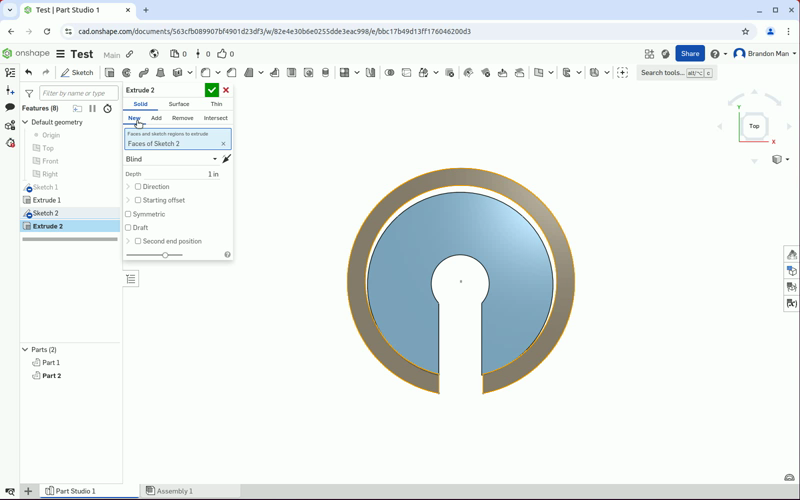
key(tab, 4)
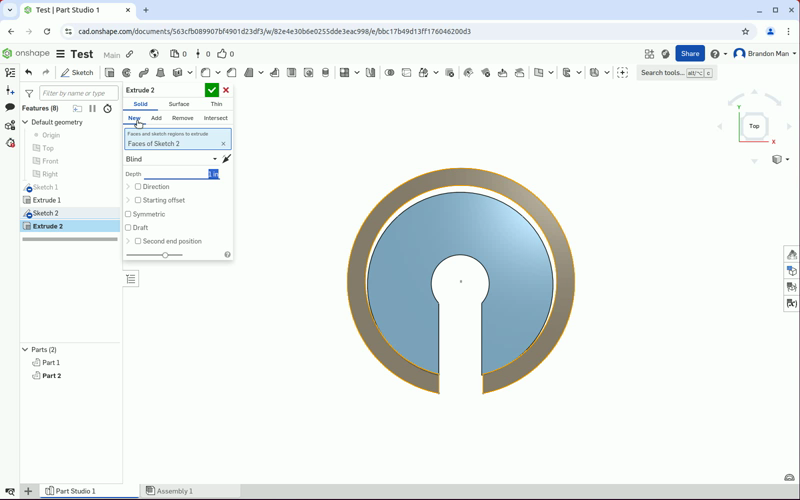
text(1.204)
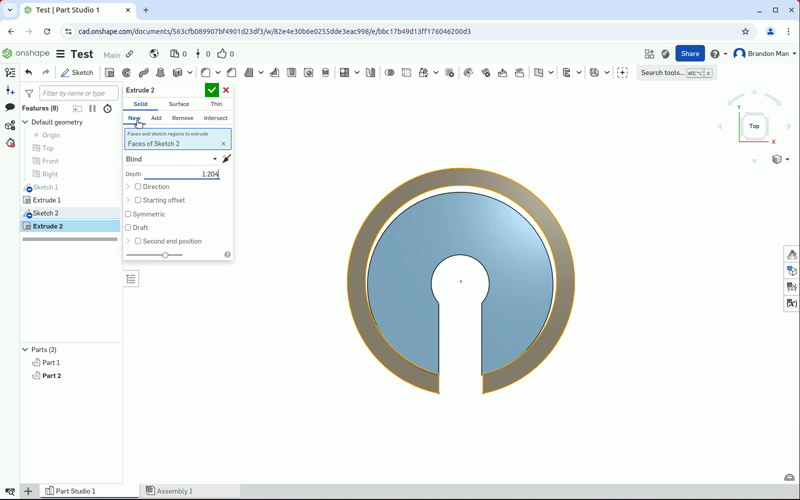
key(enter)
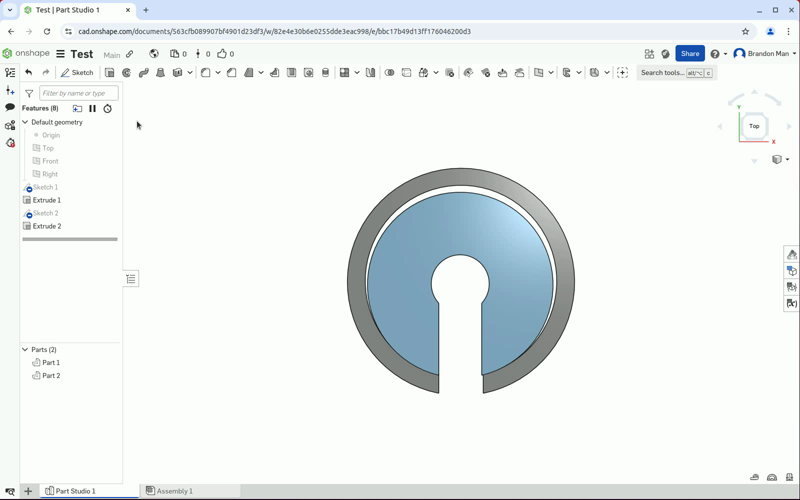
key(shift+h)
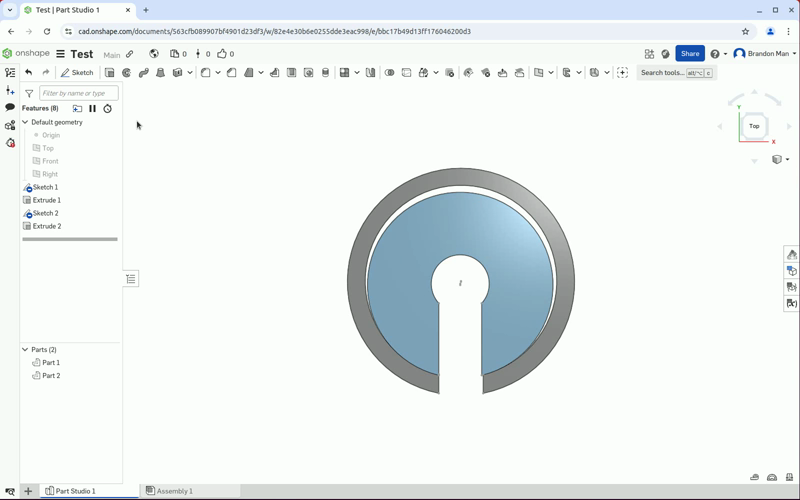
key(shift+h)
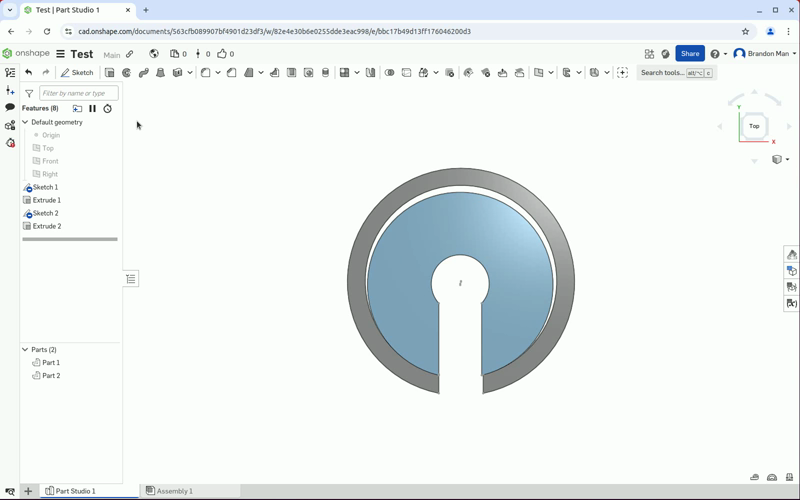
key(shift+7)
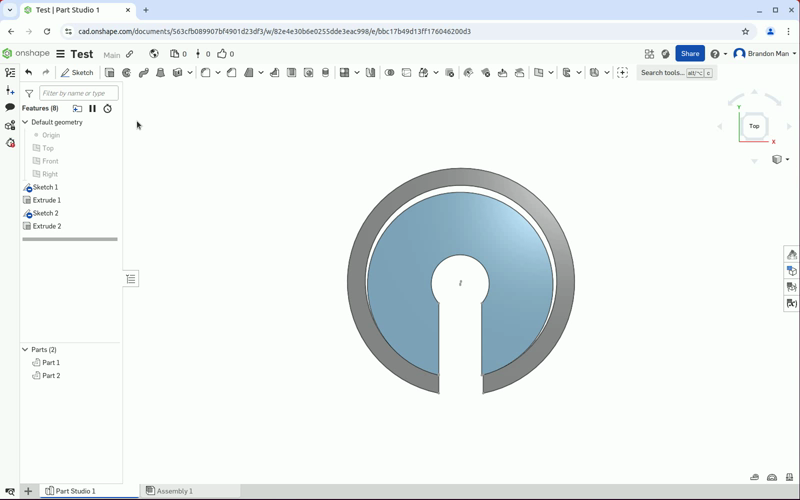
key(up, 3)
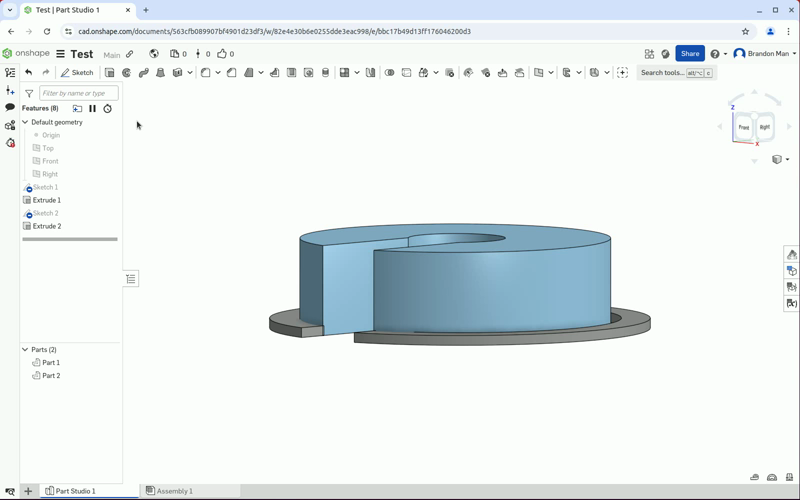
key(left, 3)
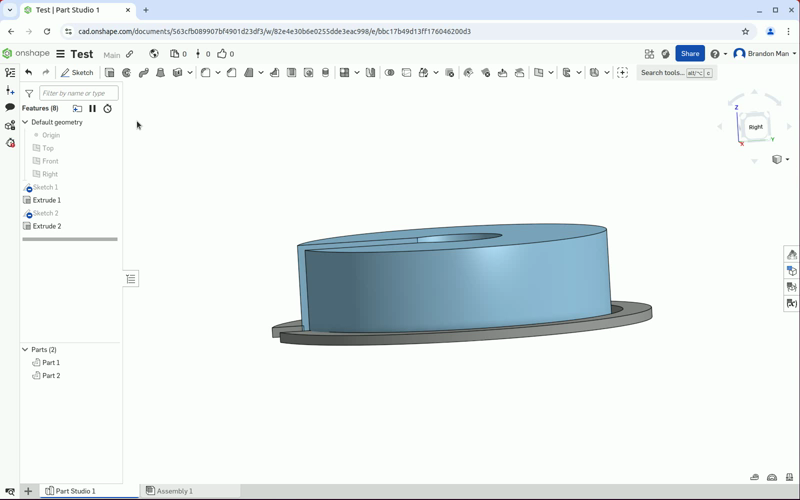
key(right, 3)
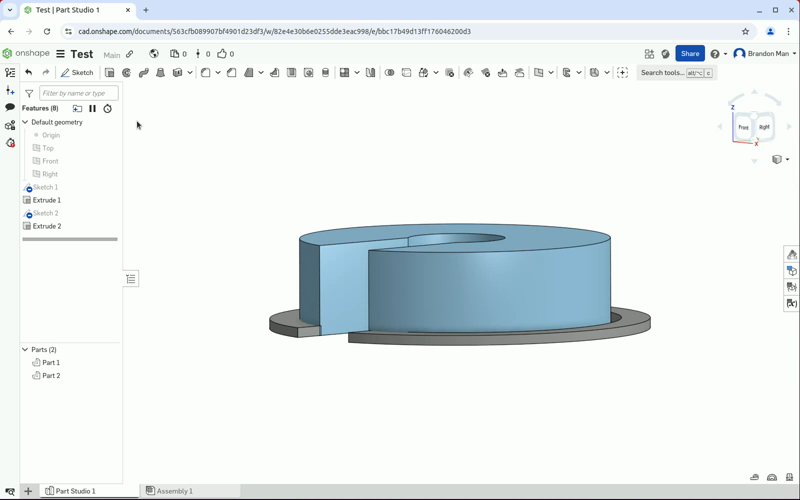
key(down, 3)
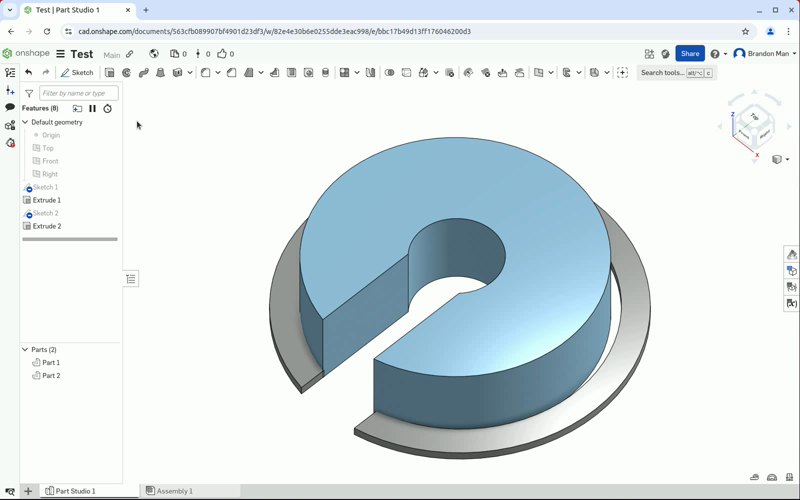
mouse_move(73, 189)
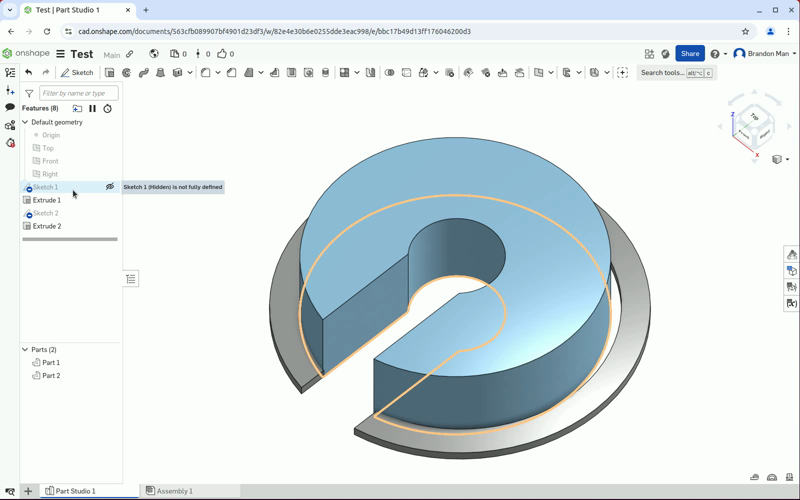
click(73, 189)